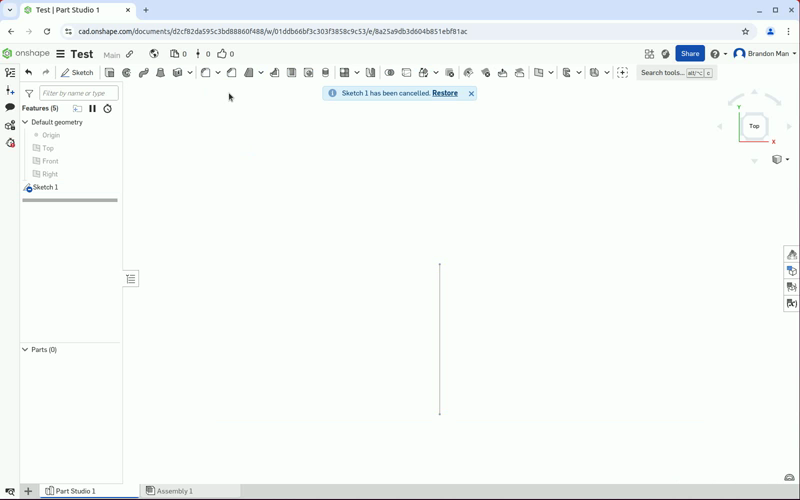
key(shift+h)
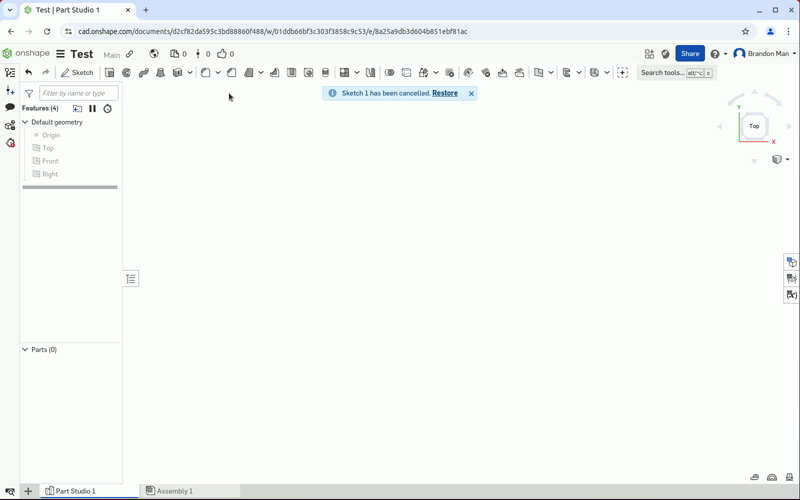
mouse_move(73, 352)
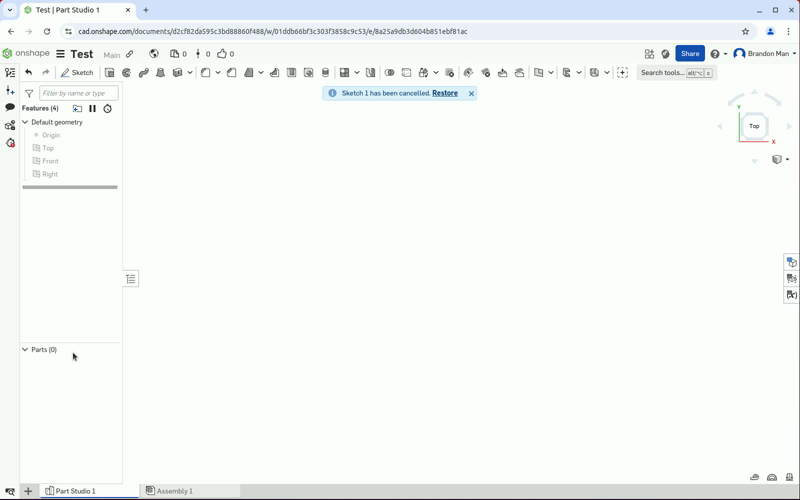
key(y)
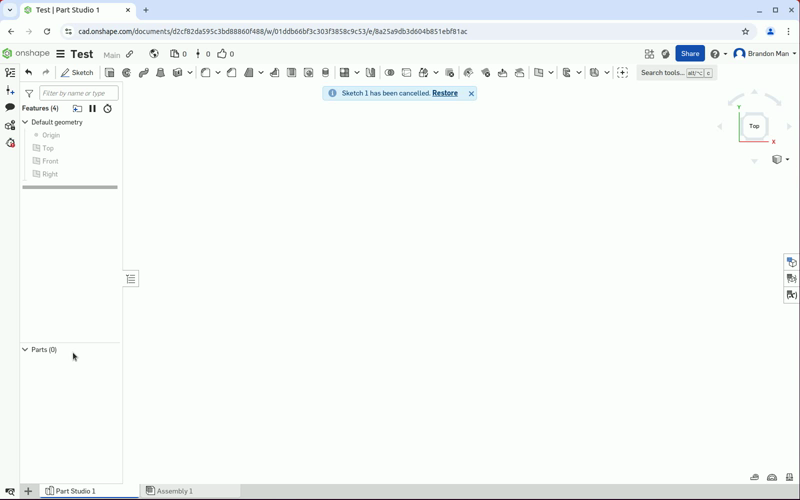
key(shift+p)
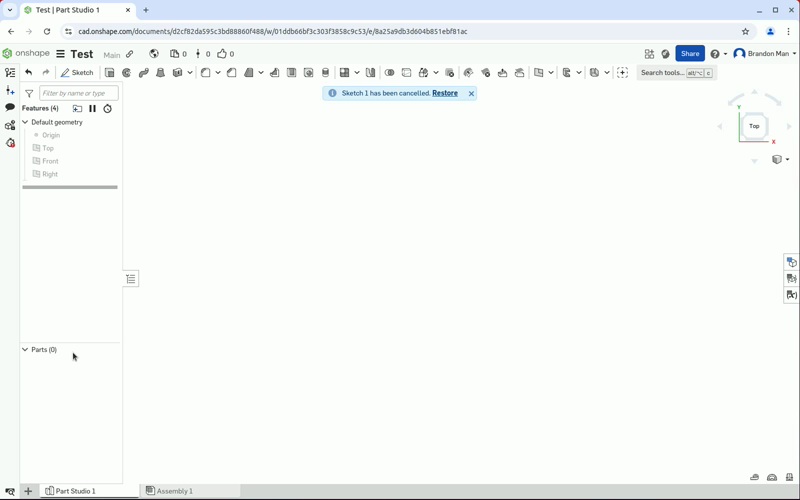
key(space)
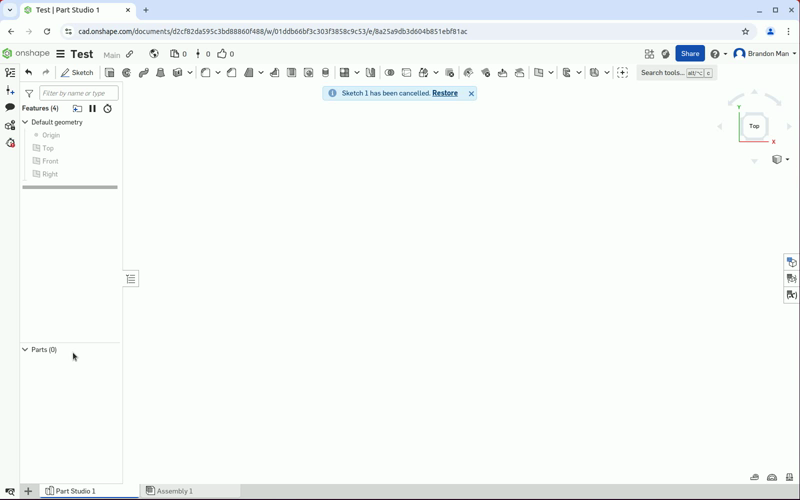
key_down(shift)
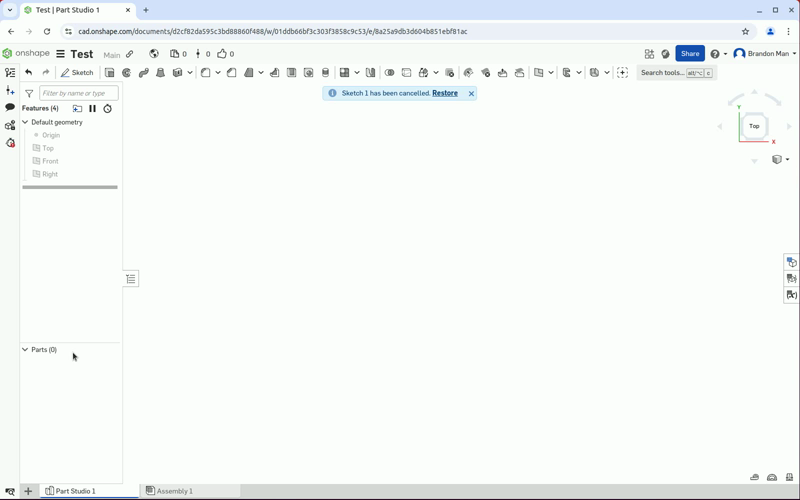
key(up)
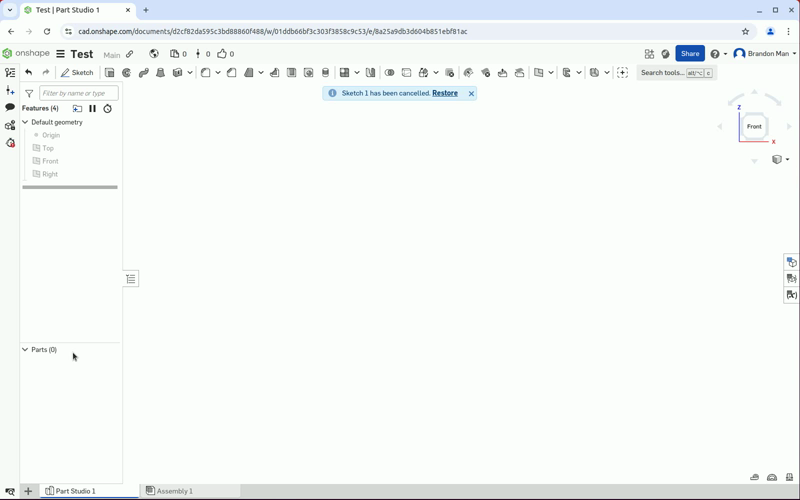
key_up(shift)
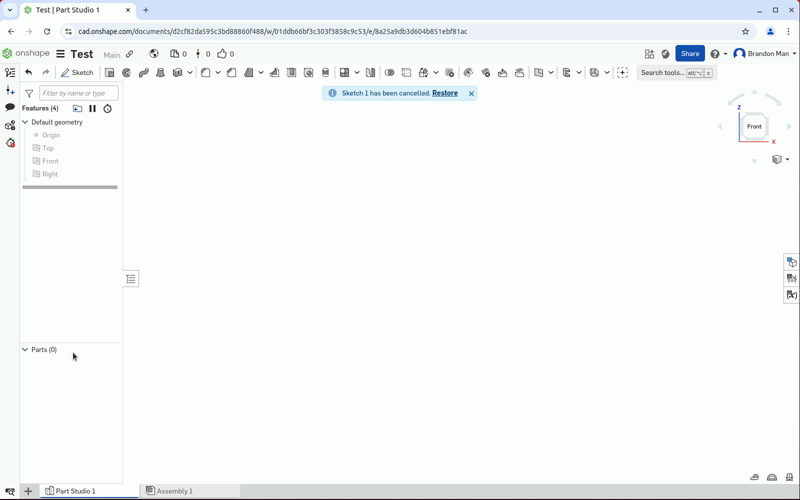
mouse_move(73, 352)
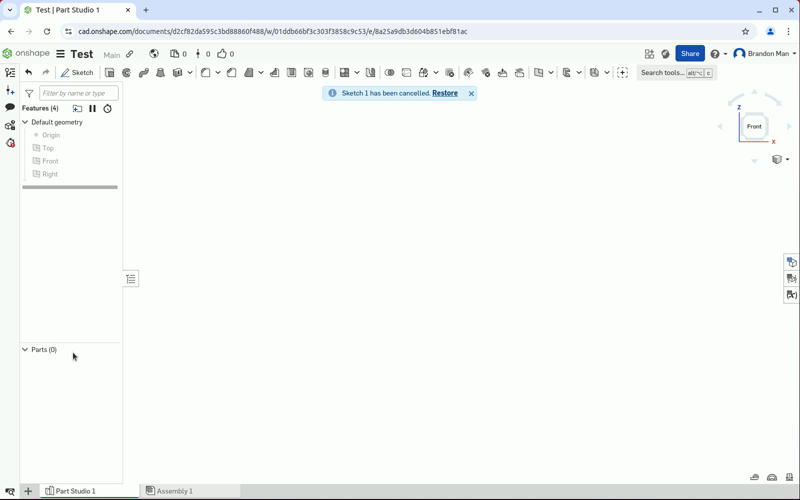
key(shift+y)
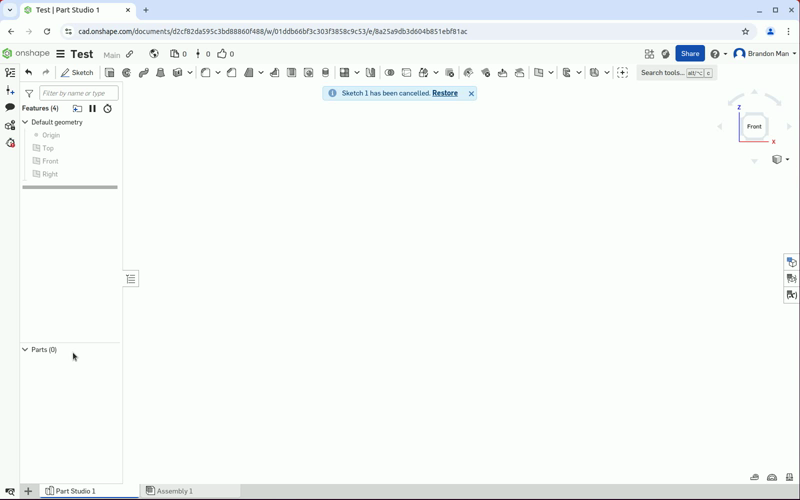
key(shift+s)
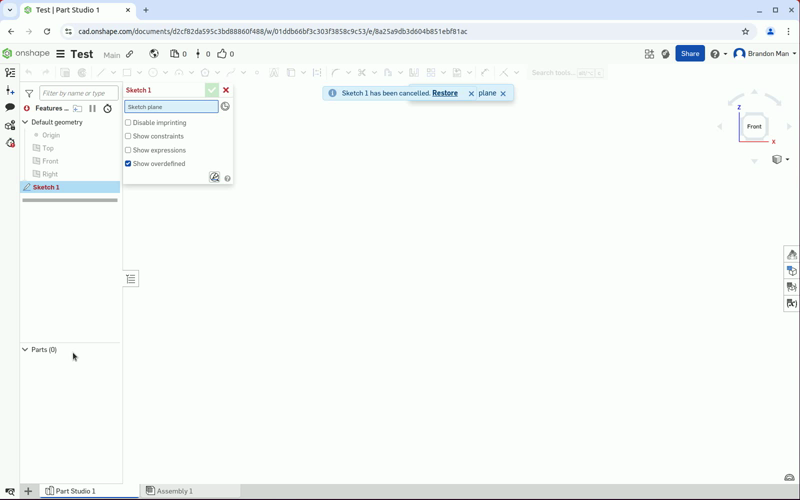
mouse_move(73, 163)
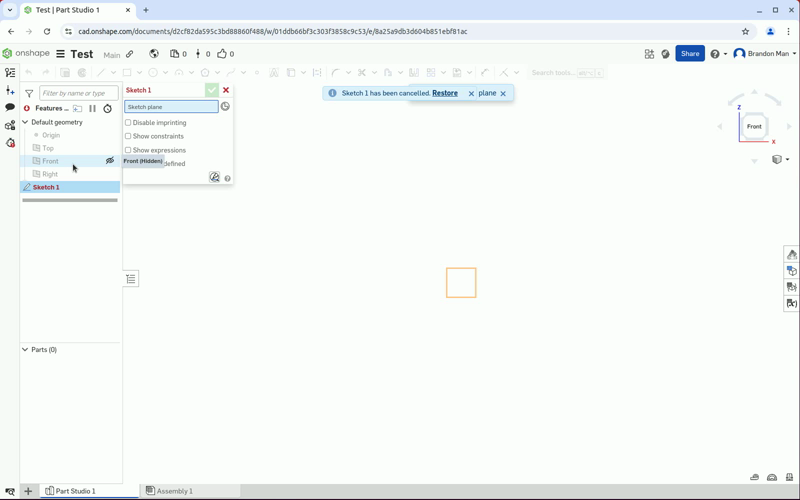
click(73, 163)
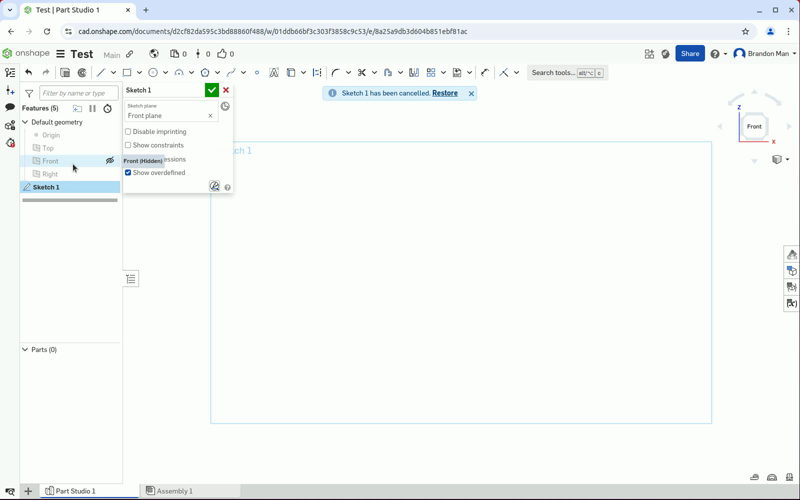
mouse_move(73, 352)
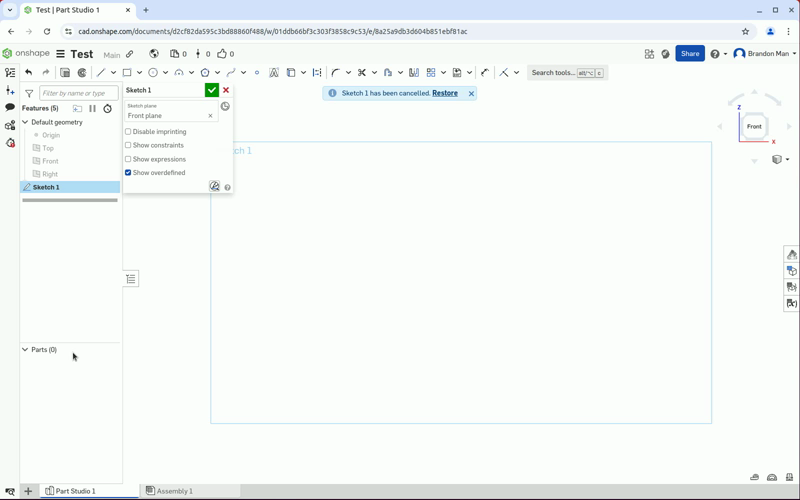
key(y)
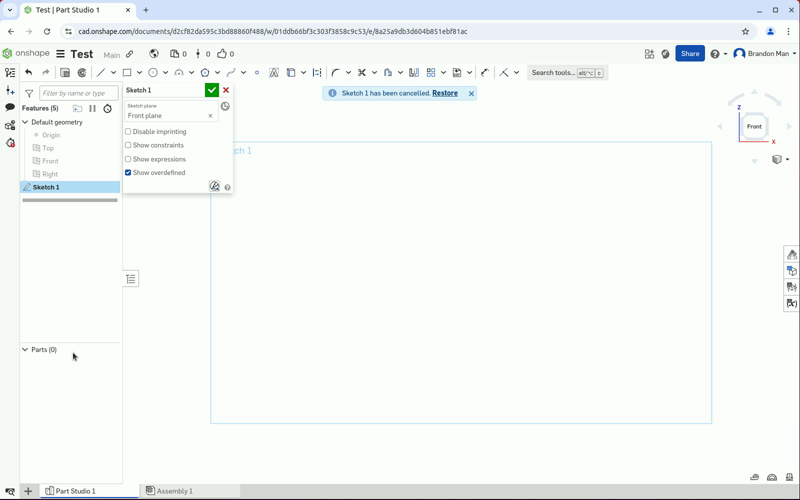
key(l)
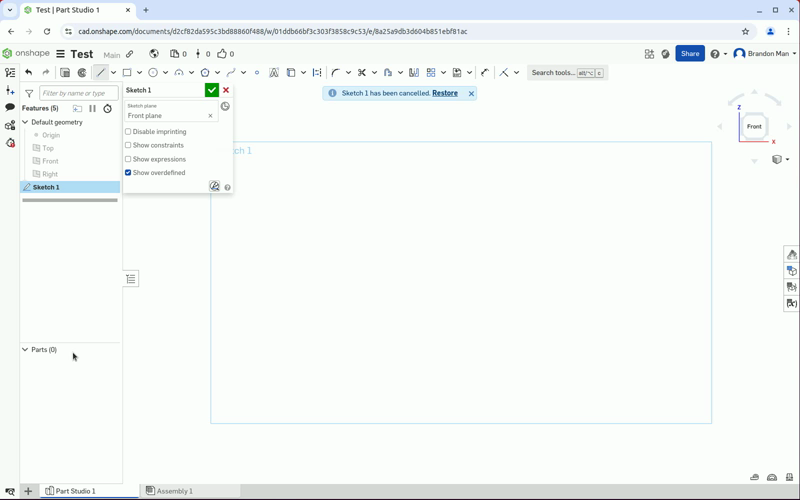
key_down(shift)
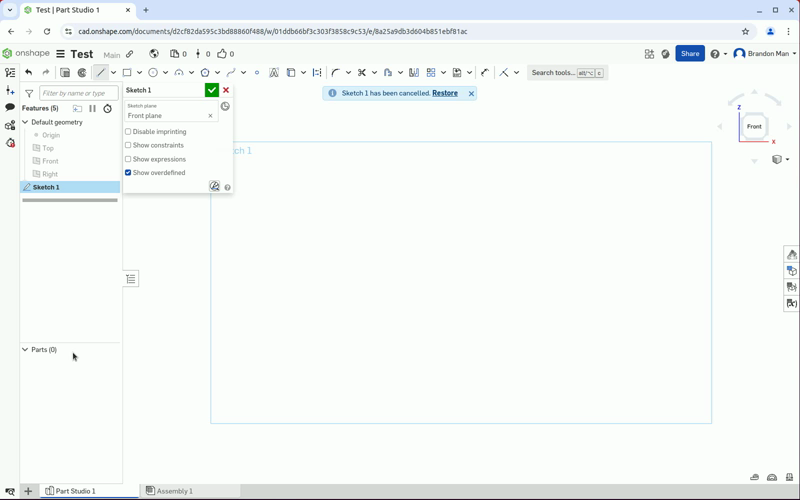
mouse_move(460, 282)
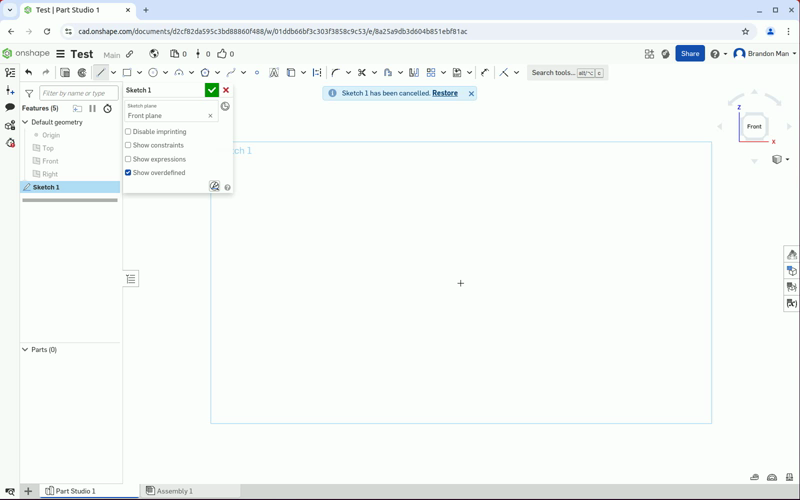
click(460, 282)
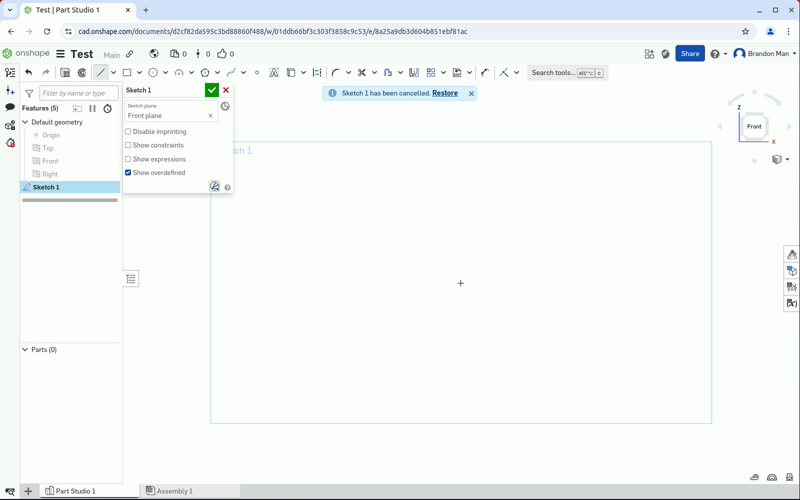
key_up(shift)
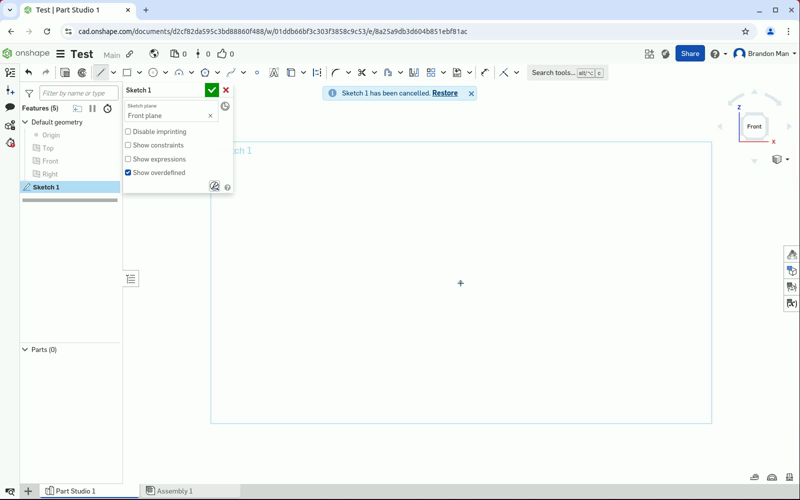
key_down(shift)
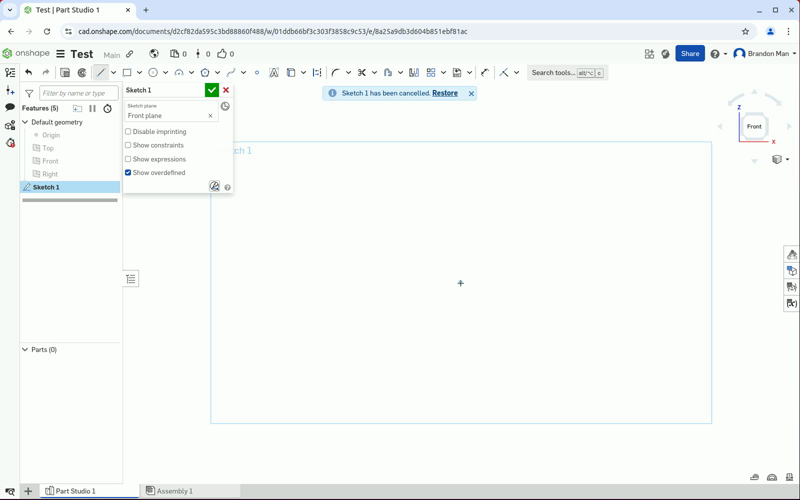
mouse_move(490, 282)
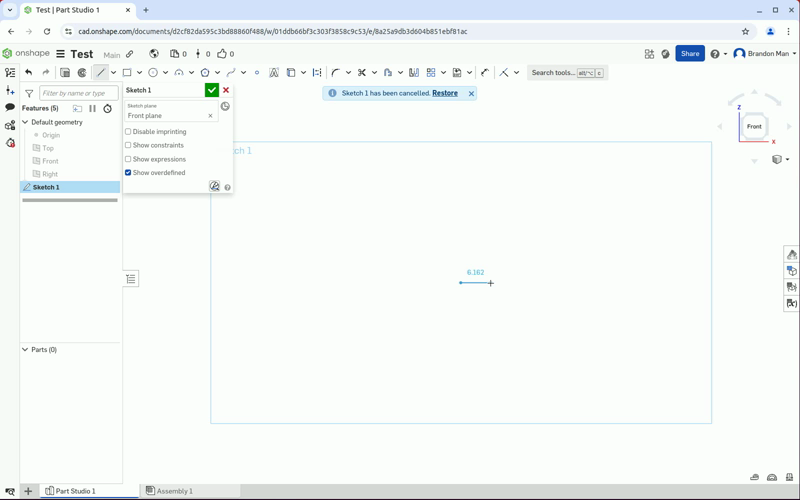
mouse_move(519, 282)
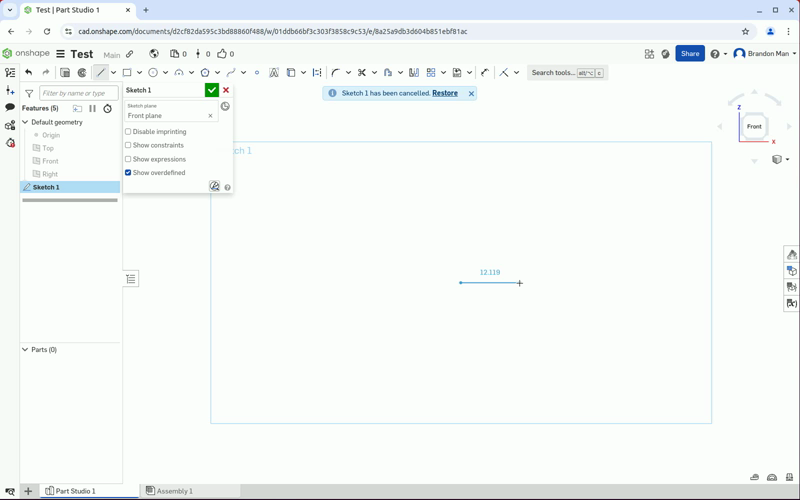
click(519, 282)
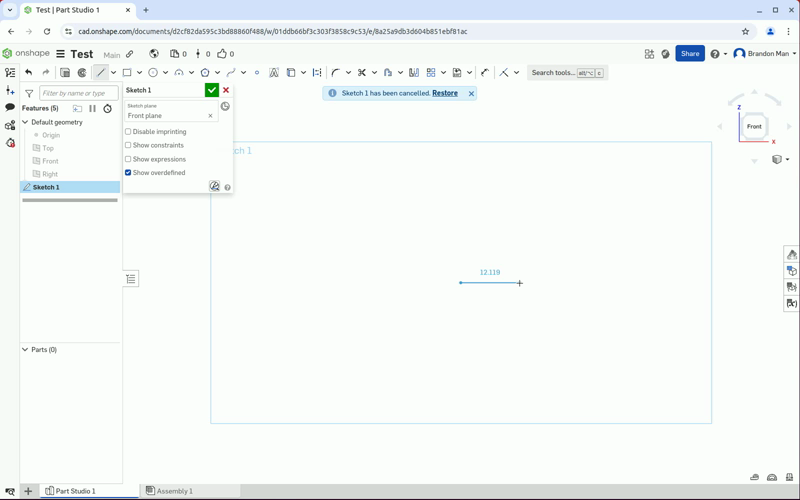
key_up(shift)
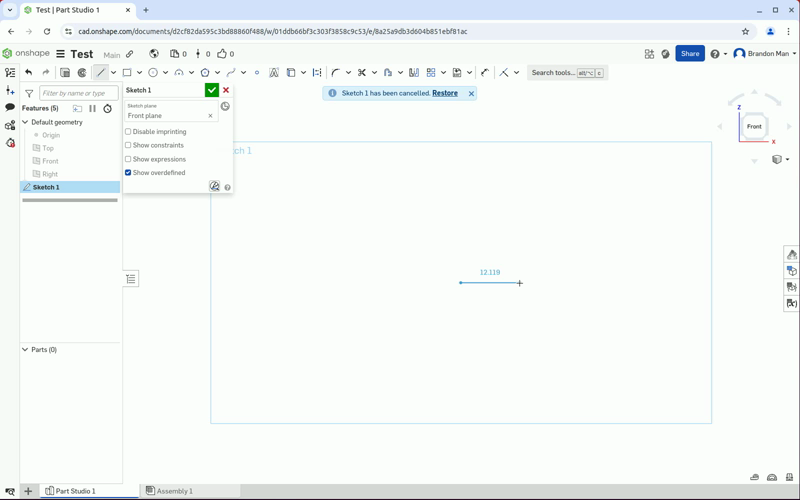
key_down(shift)
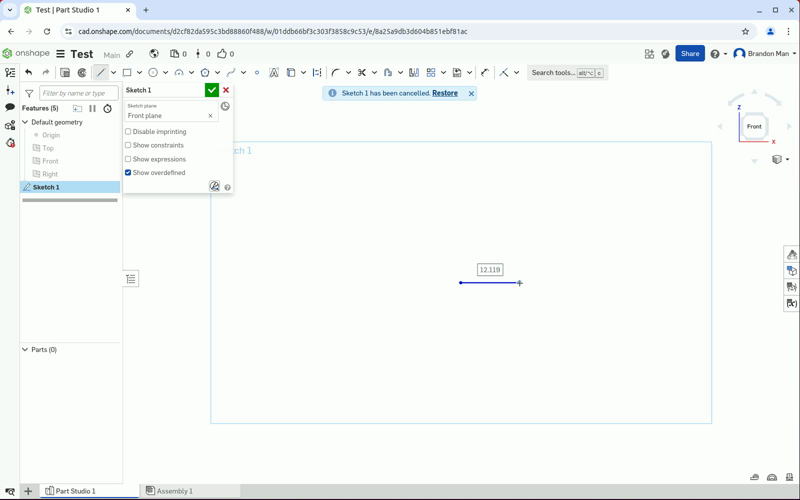
mouse_move(519, 170)
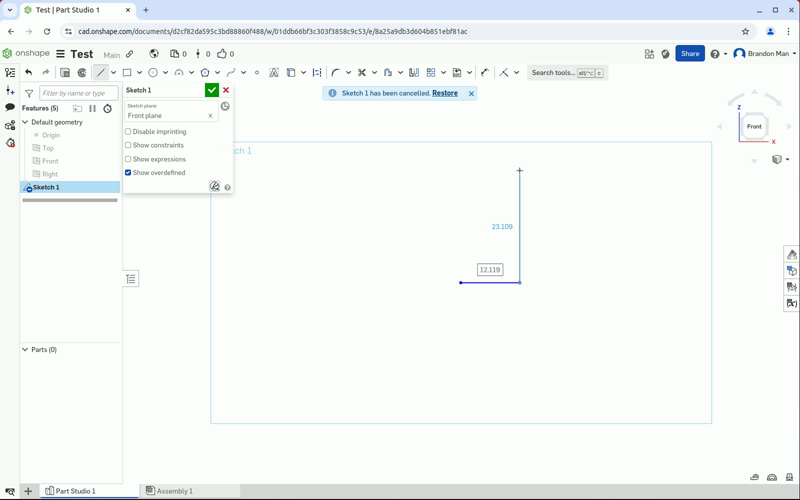
click(519, 170)
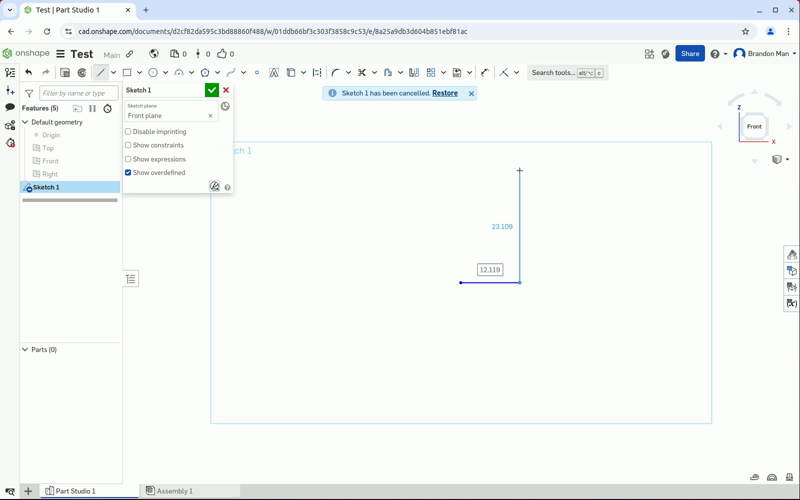
key_up(shift)
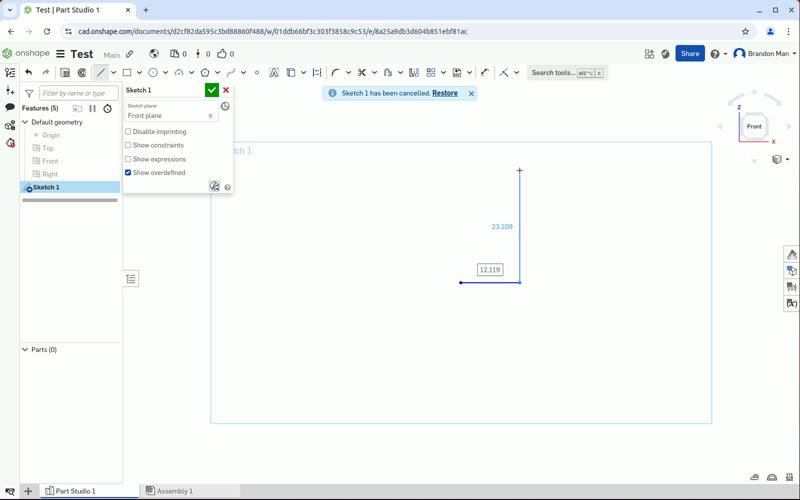
key_down(shift)
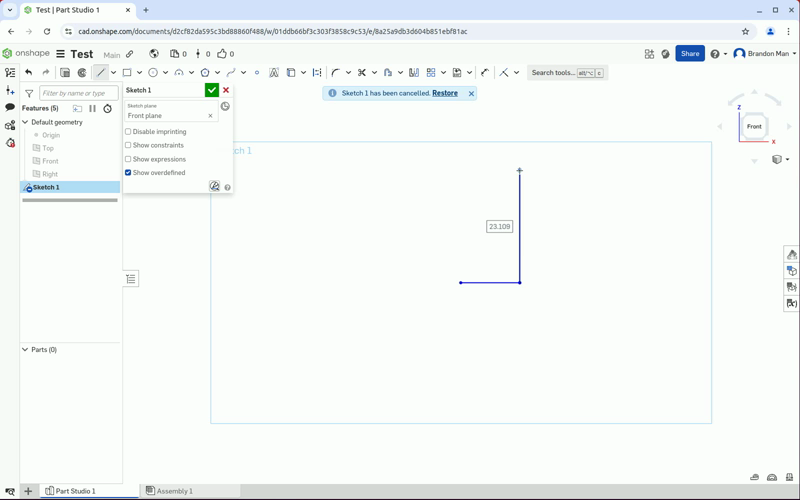
mouse_move(549, 170)
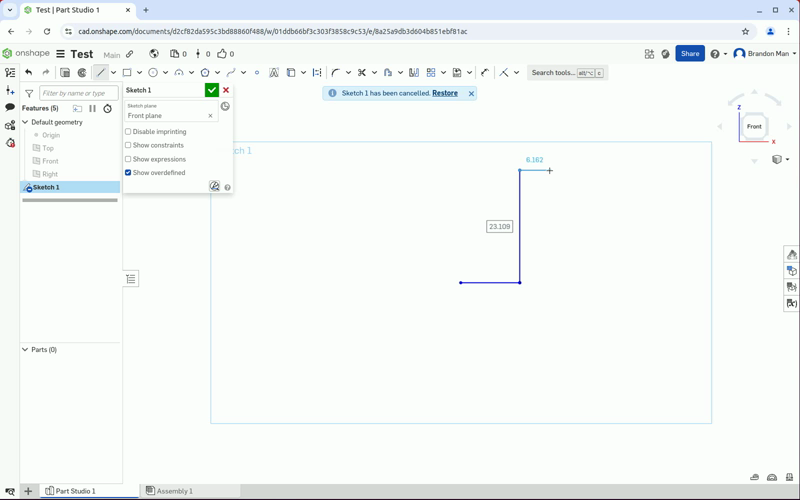
mouse_move(460, 170)
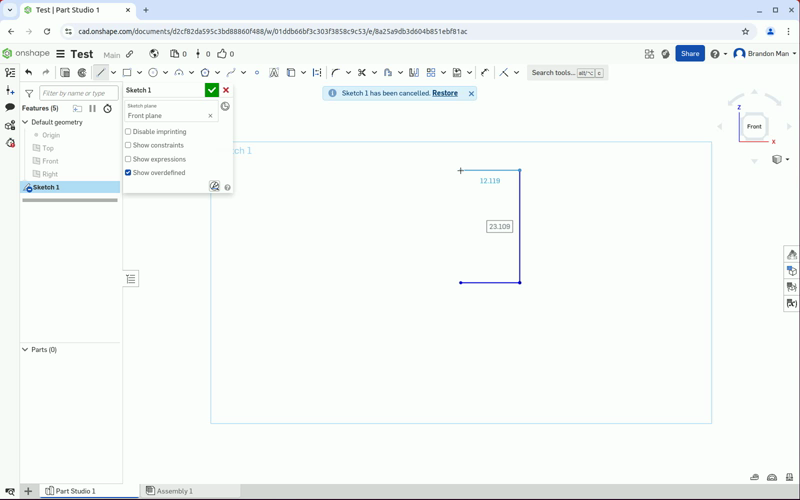
click(460, 170)
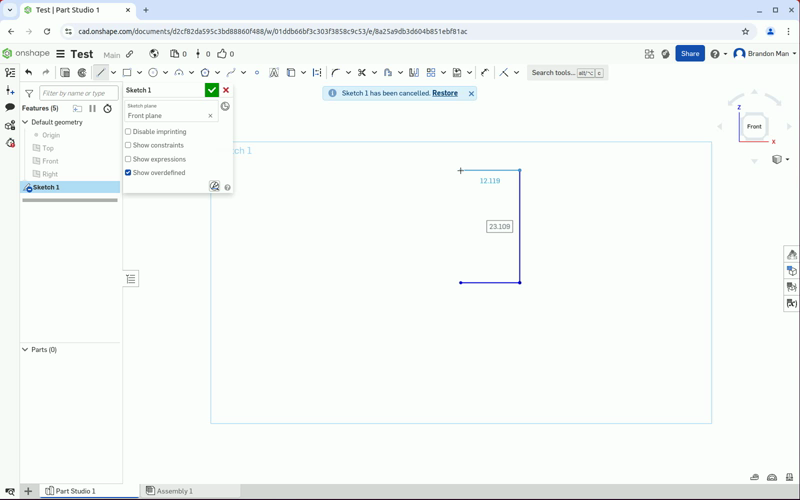
key_up(shift)
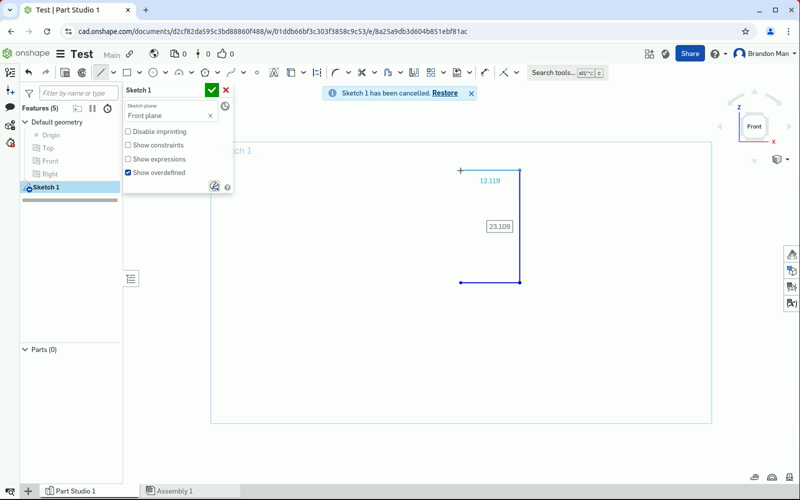
key_down(shift)
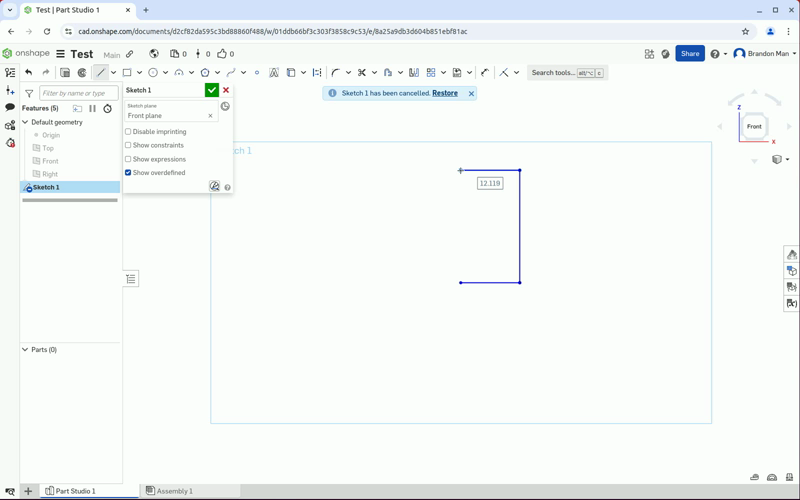
mouse_move(460, 282)
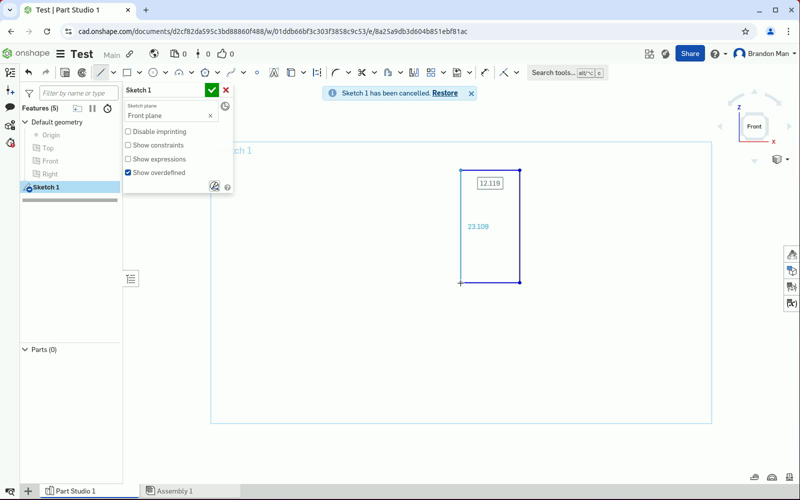
key_up(shift)
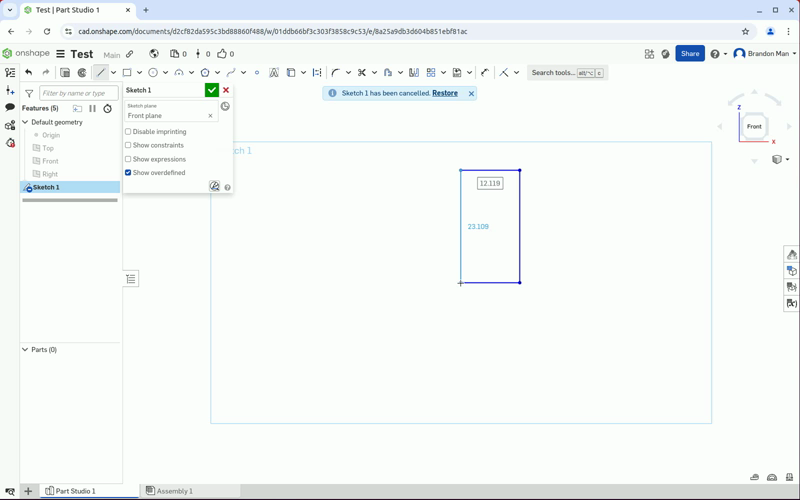
click(460, 282)
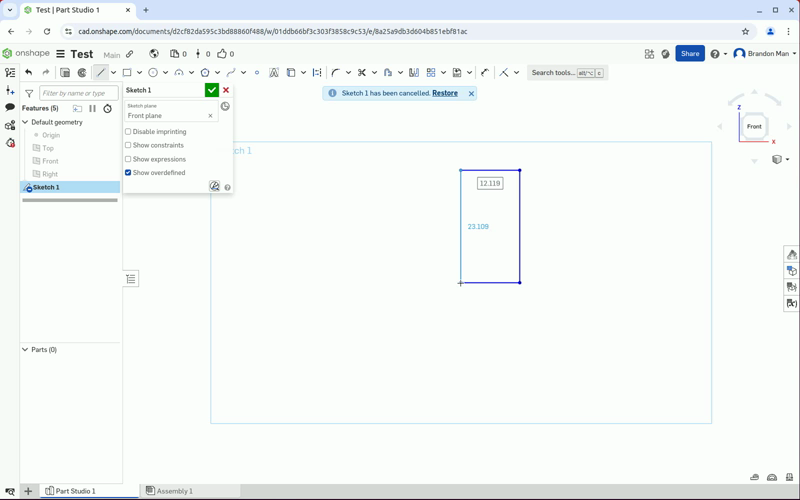
key(esc)
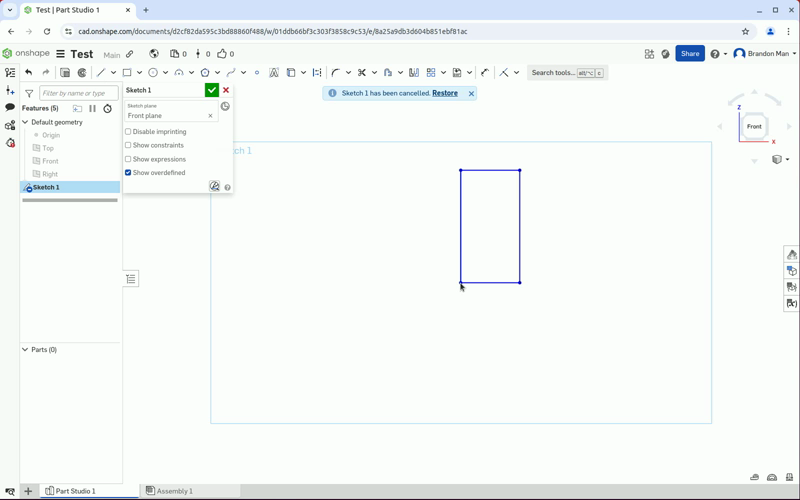
mouse_move(510, 265)
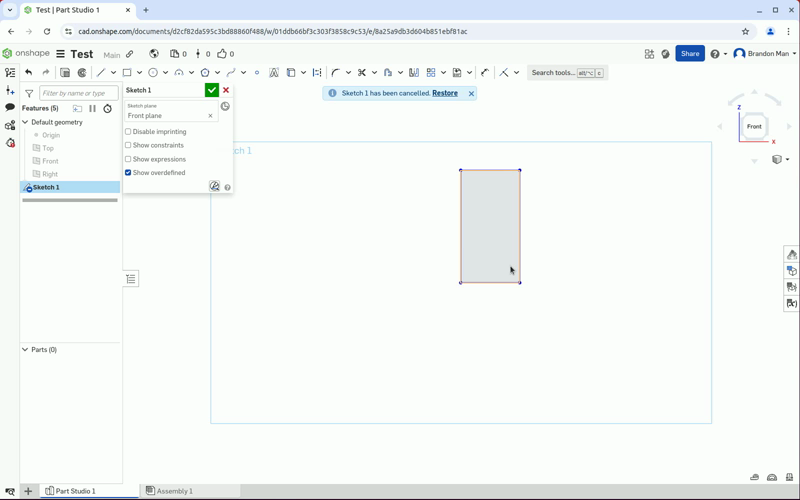
click(510, 265)
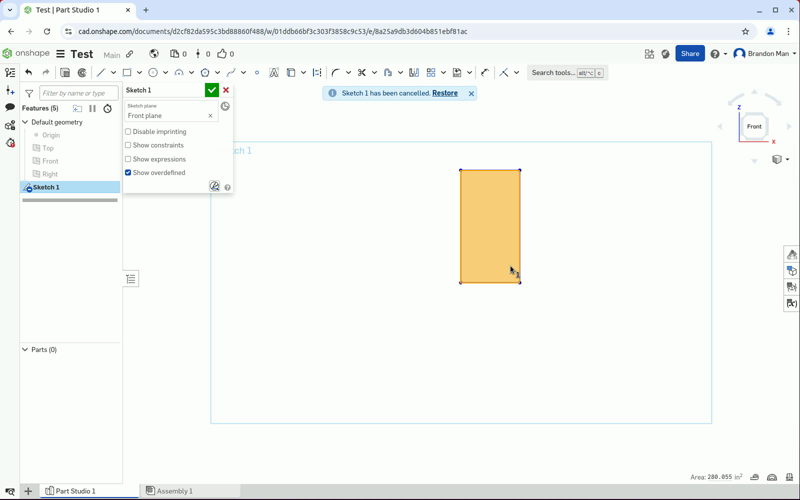
mouse_move(73, 352)
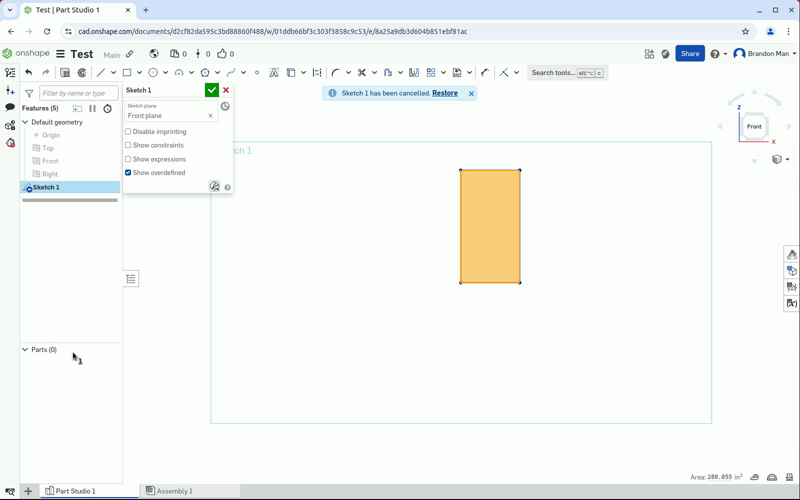
key(shift+y)
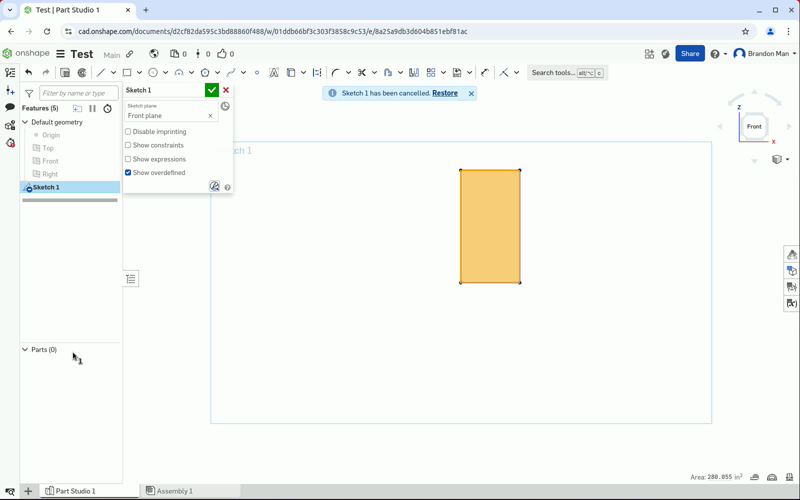
key(shift+e)
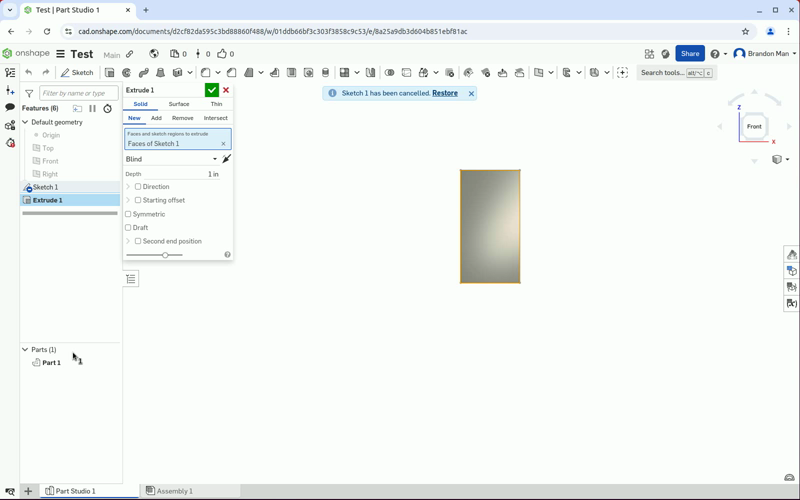
mouse_move(143, 106)
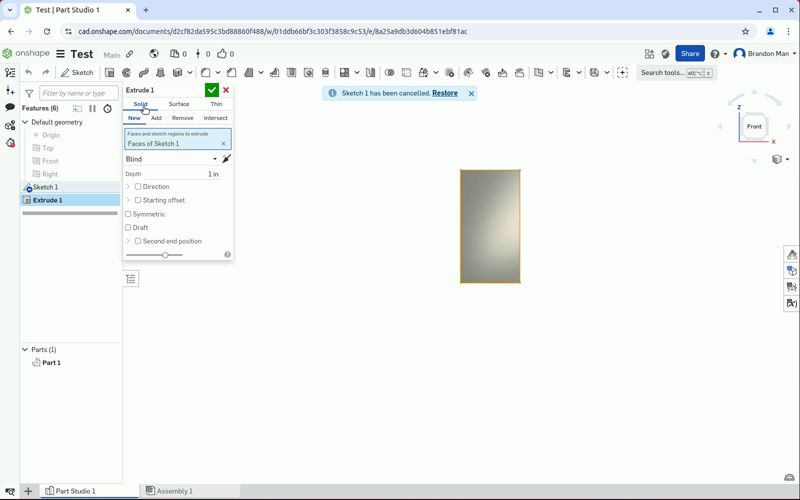
click(143, 106)
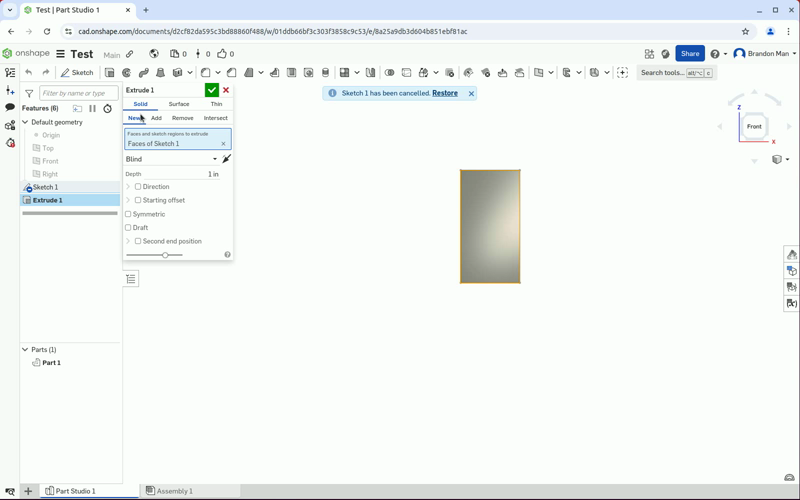
mouse_move(137, 120)
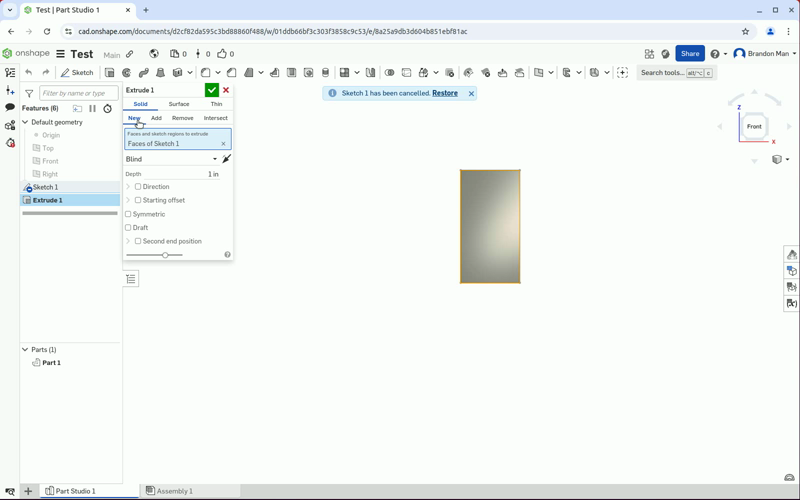
click(137, 120)
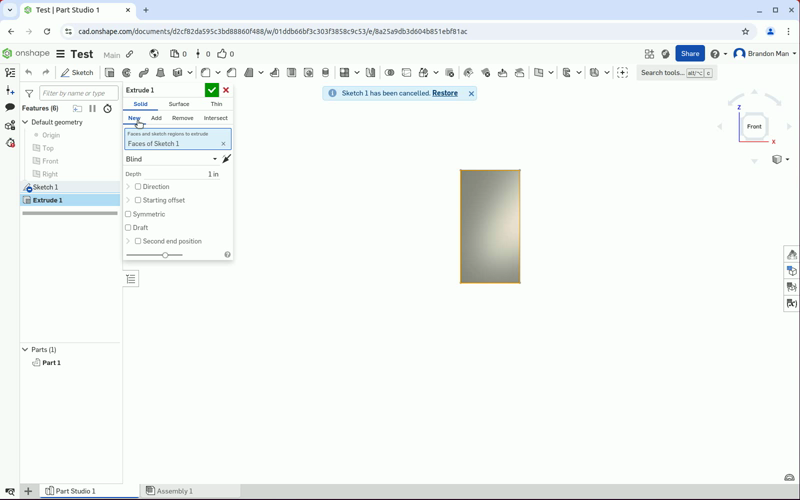
key(tab, 4)
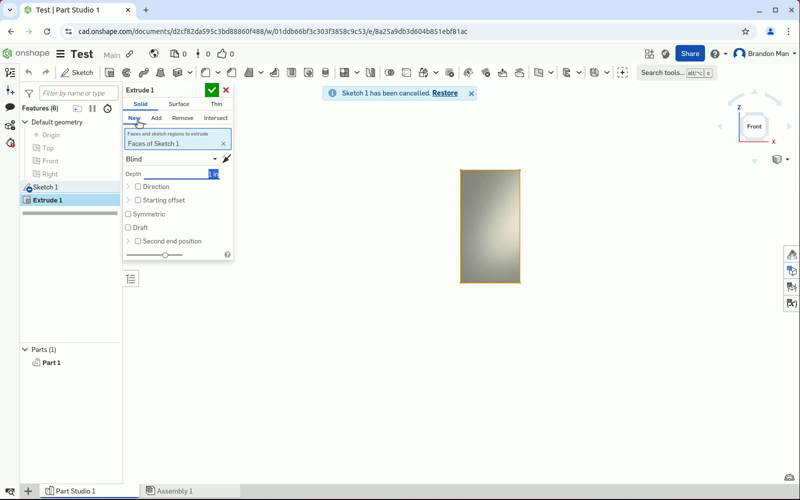
text(-16.128)
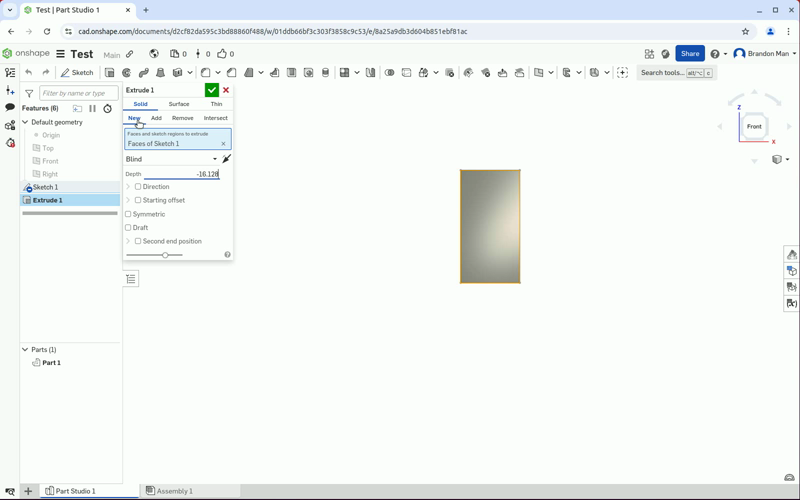
key(enter)
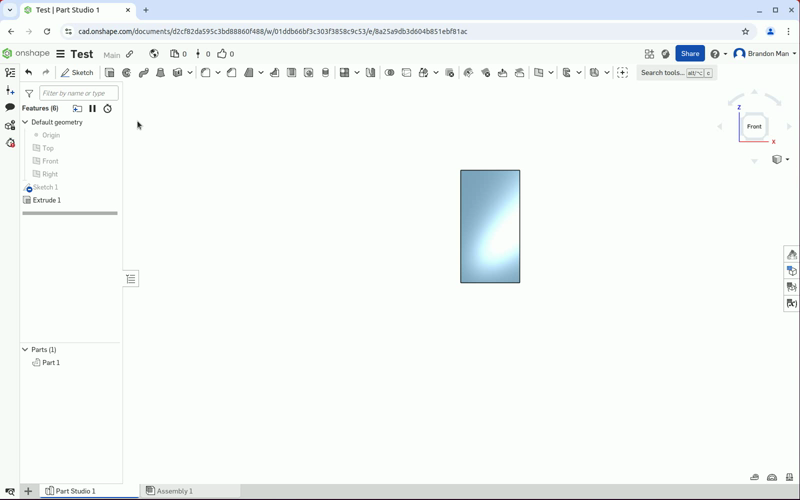
key(shift+h)
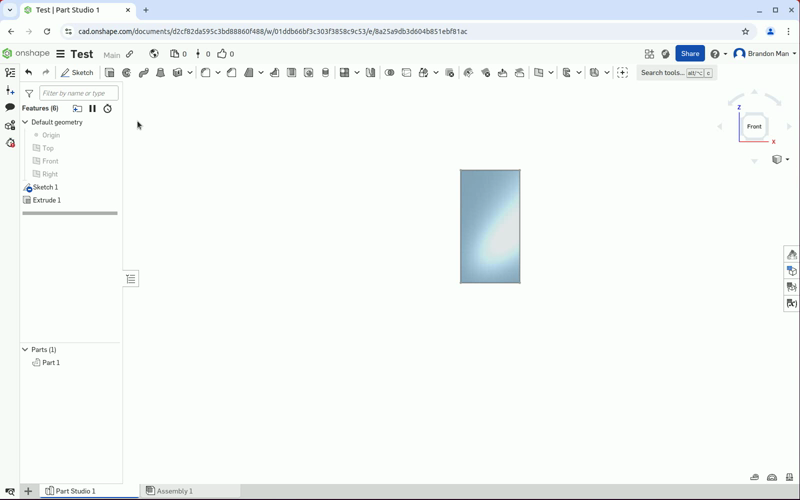
key(shift+h)
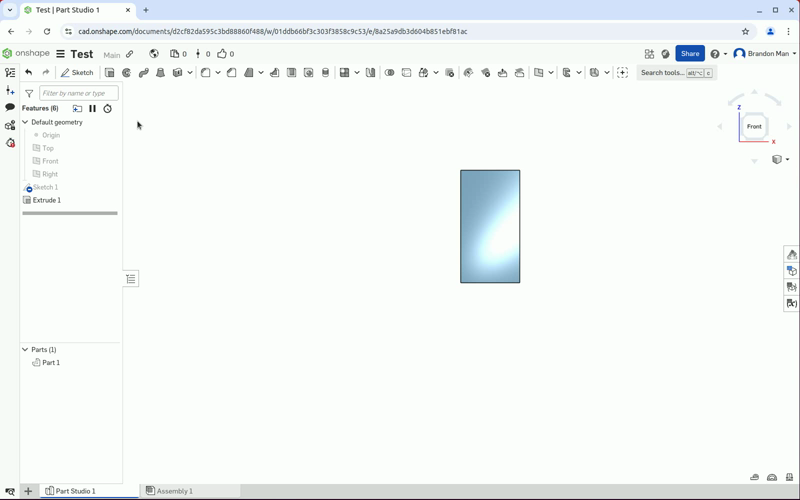
mouse_move(73, 189)
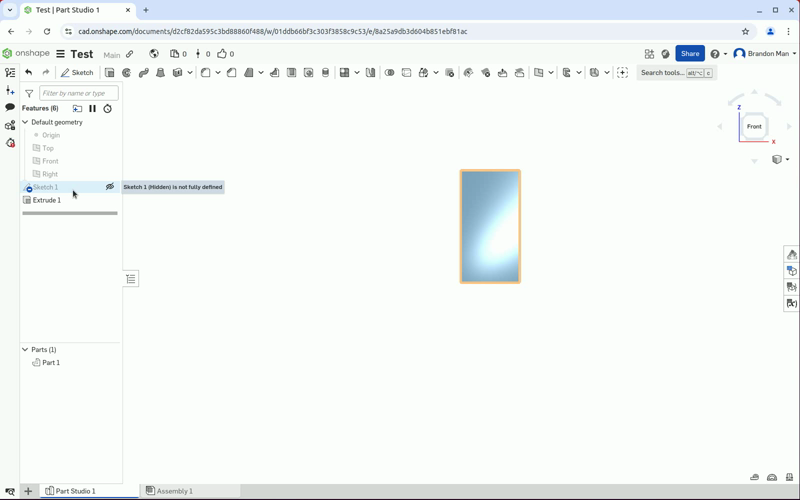
click(73, 189)
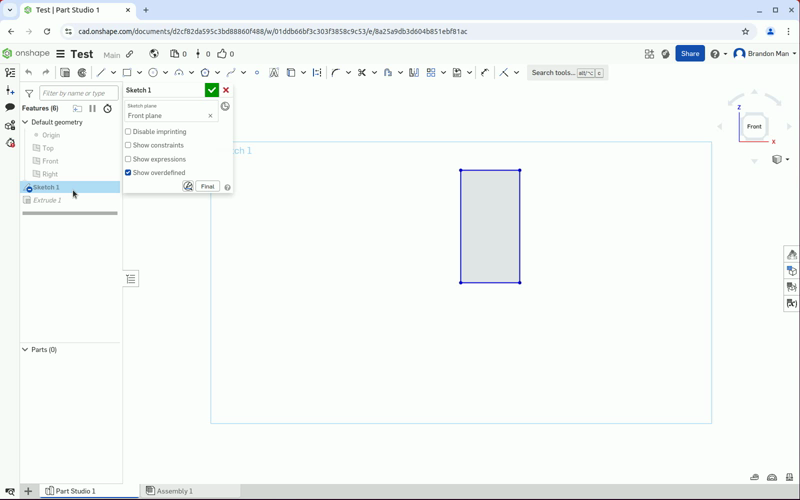
mouse_move(229, 92)
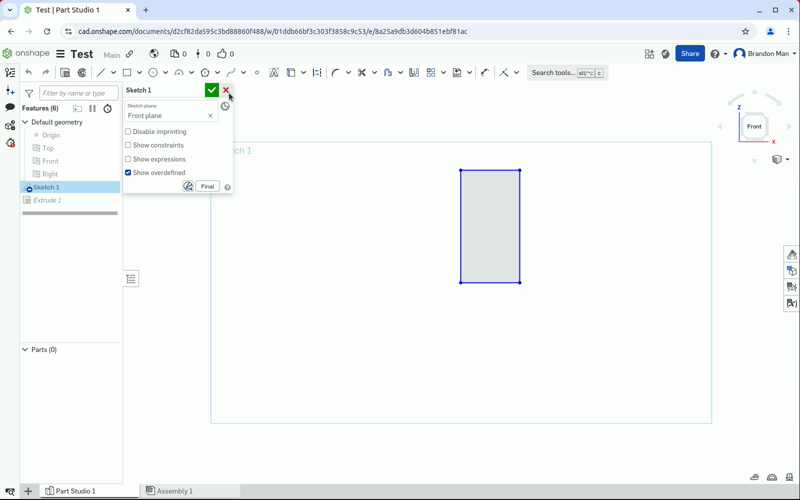
click(229, 92)
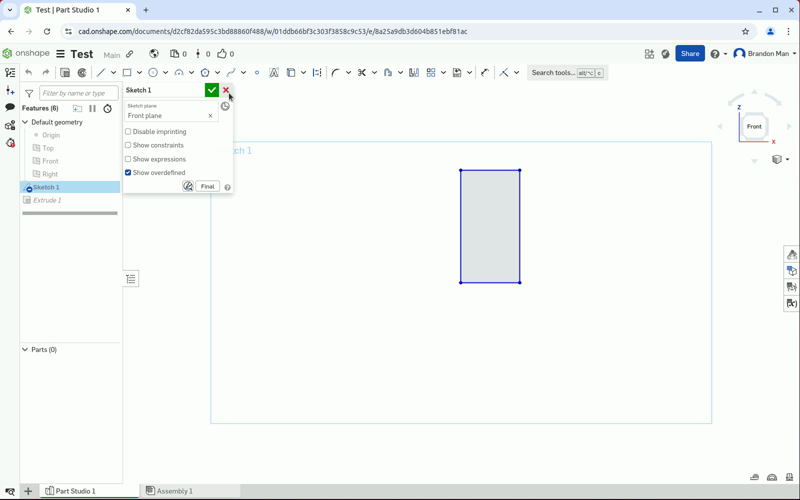
key(shift+s)
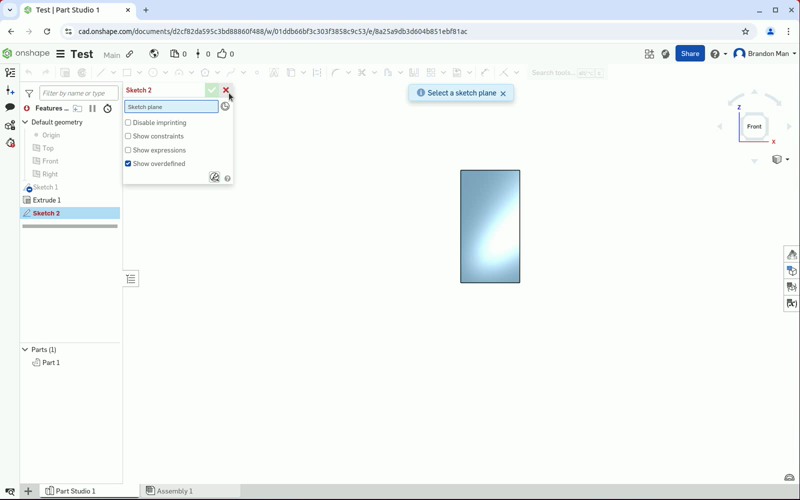
mouse_move(73, 163)
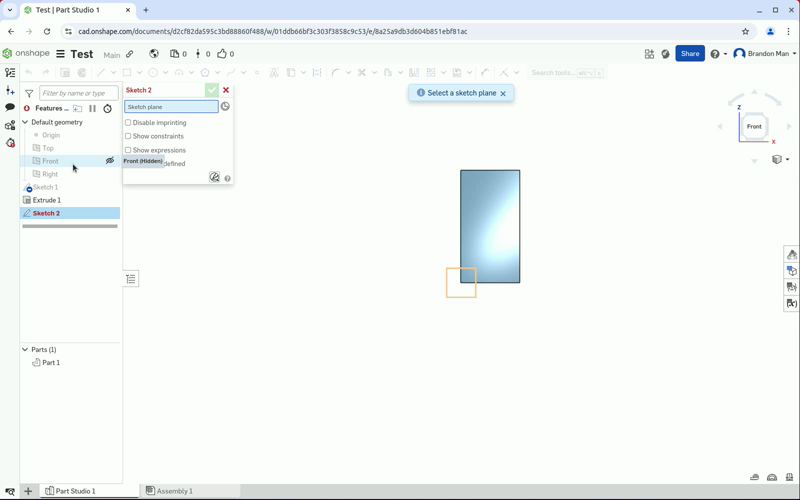
click(73, 163)
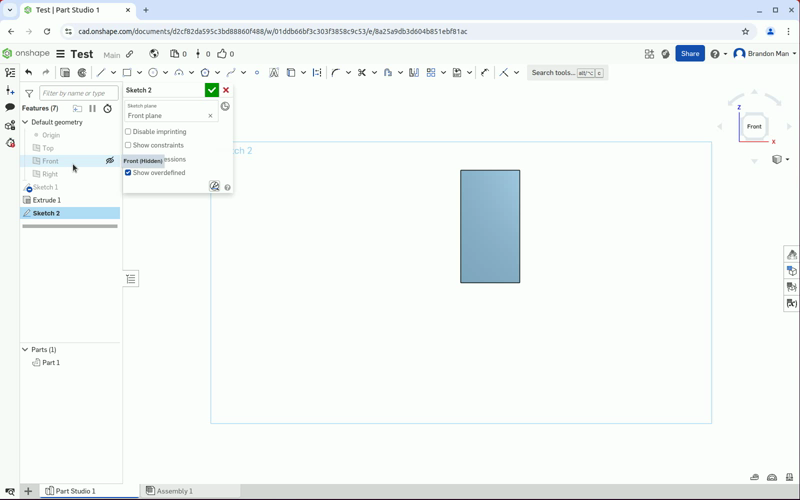
mouse_move(73, 352)
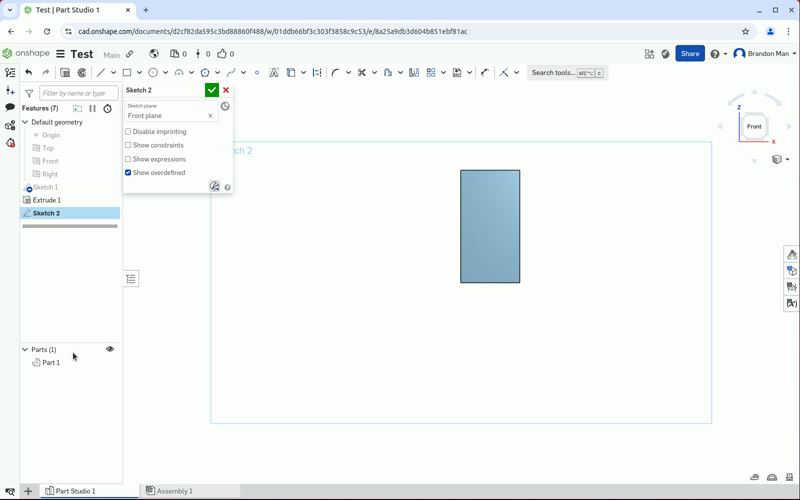
key(y)
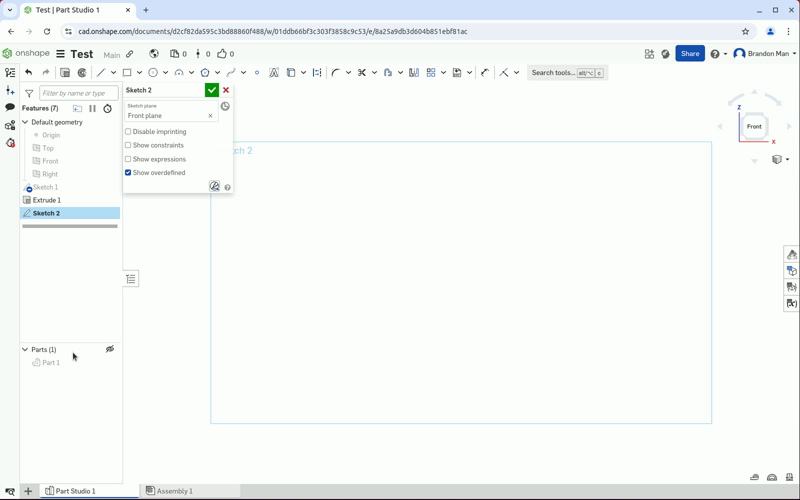
key(l)
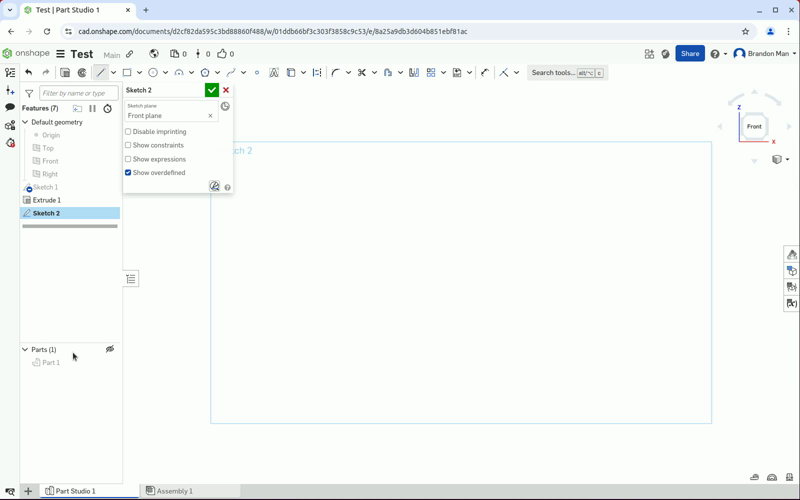
key_down(shift)
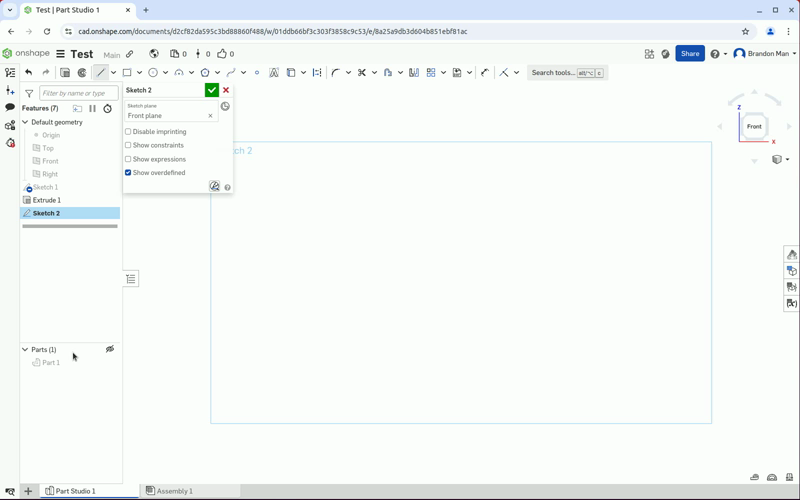
mouse_move(460, 282)
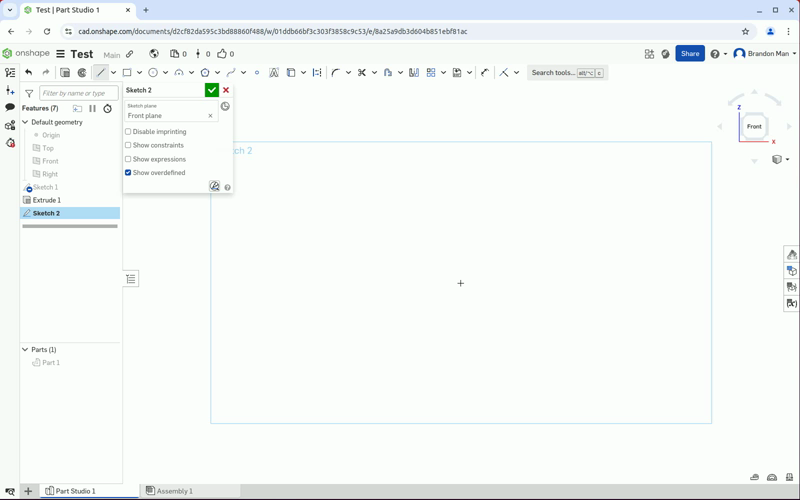
click(460, 282)
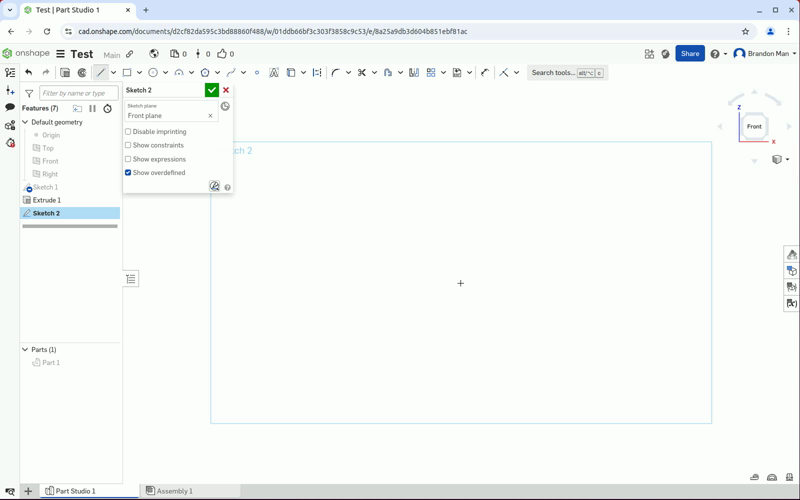
key_up(shift)
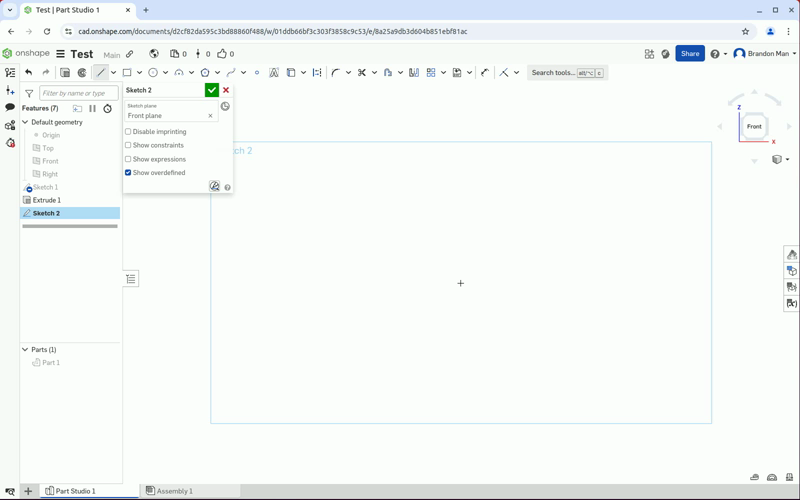
key_down(shift)
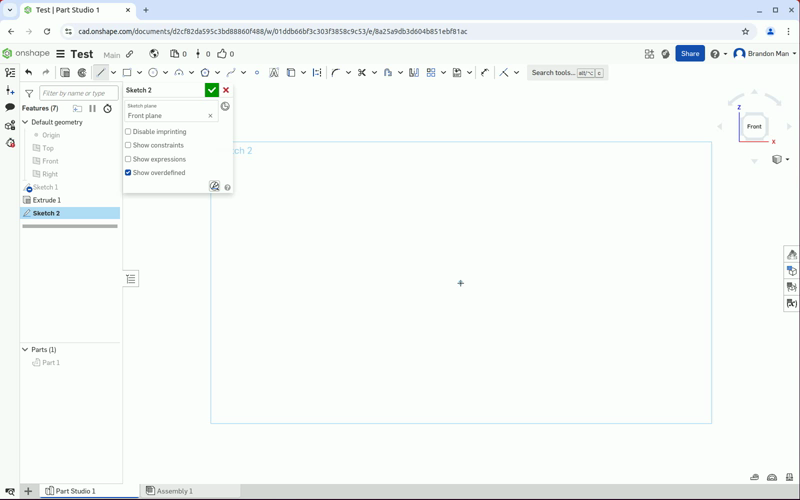
mouse_move(490, 282)
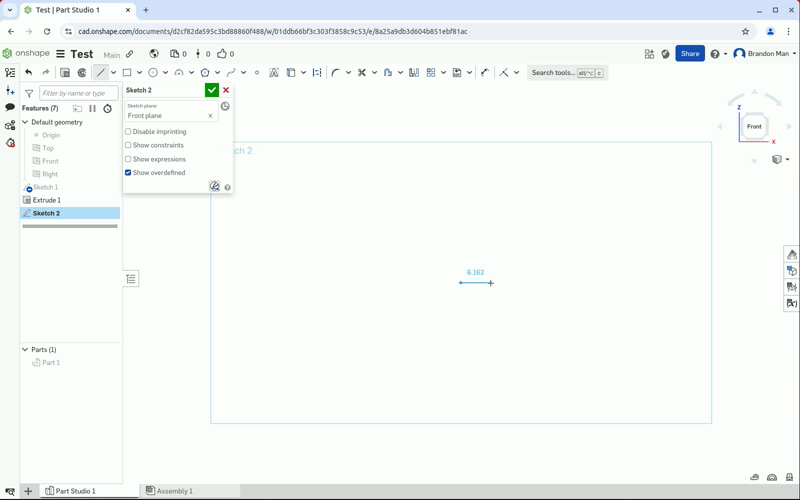
mouse_move(519, 282)
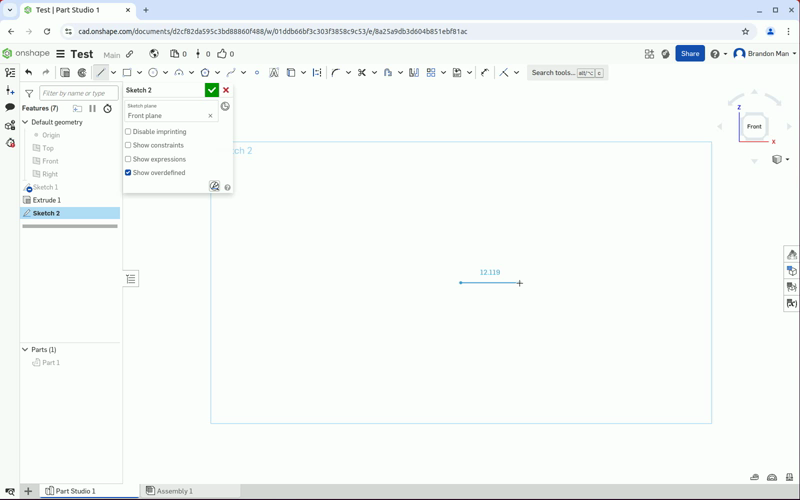
click(519, 282)
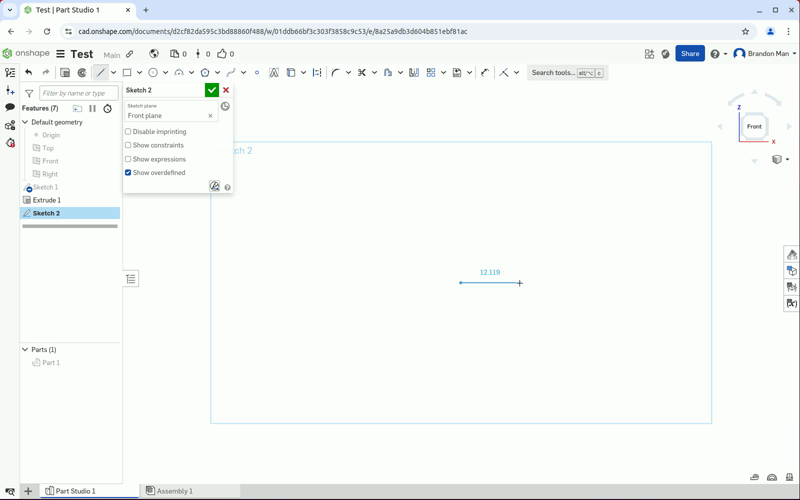
key_up(shift)
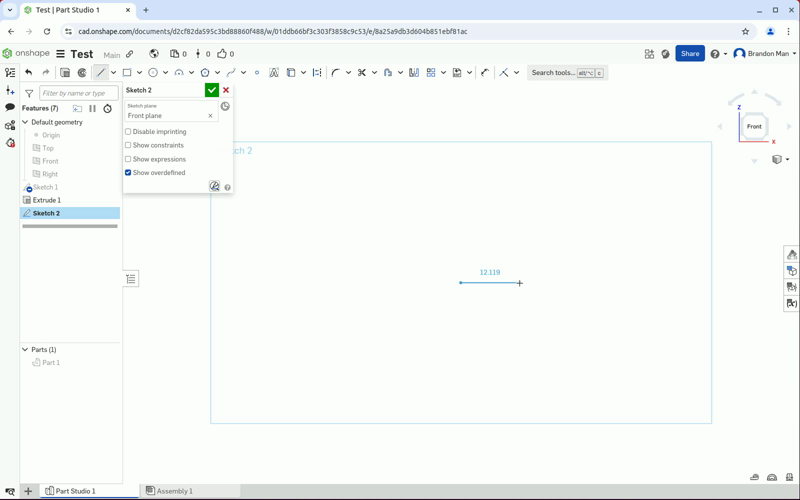
key_down(shift)
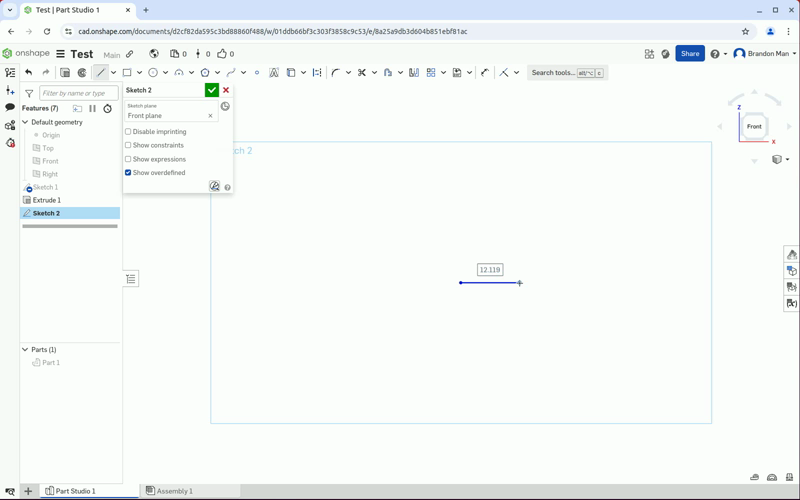
mouse_move(549, 282)
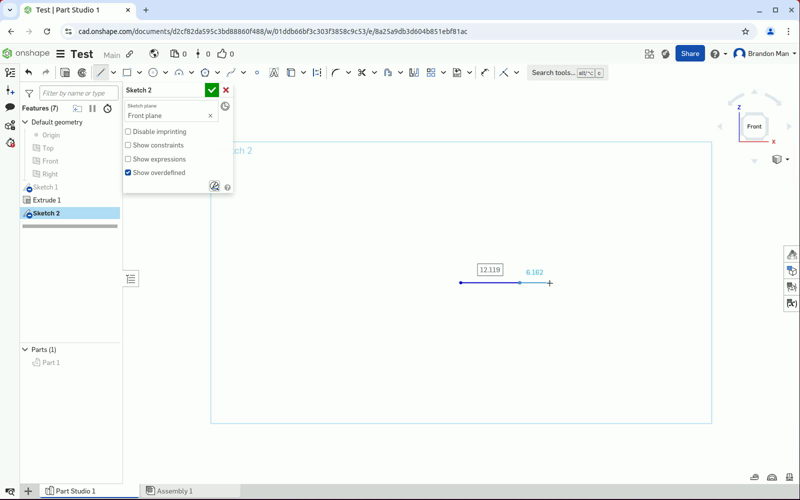
mouse_move(519, 267)
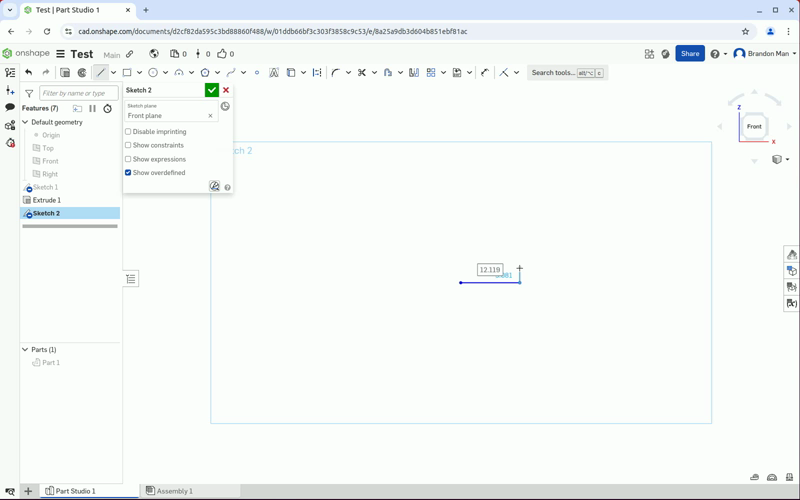
click(519, 267)
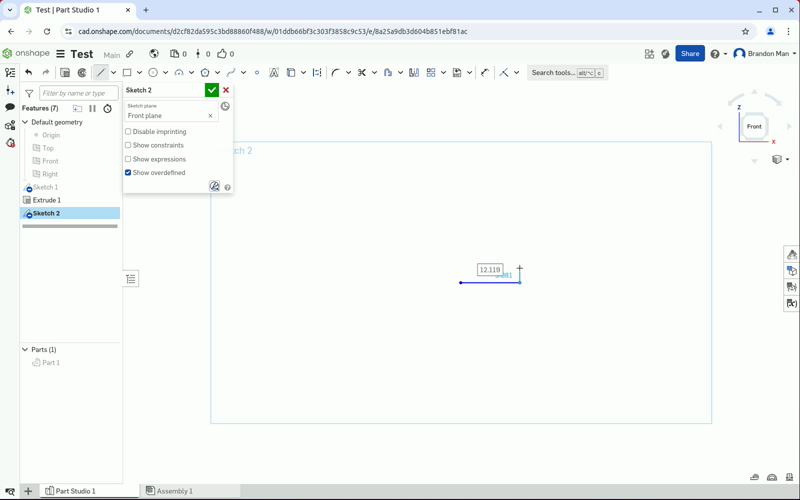
key_up(shift)
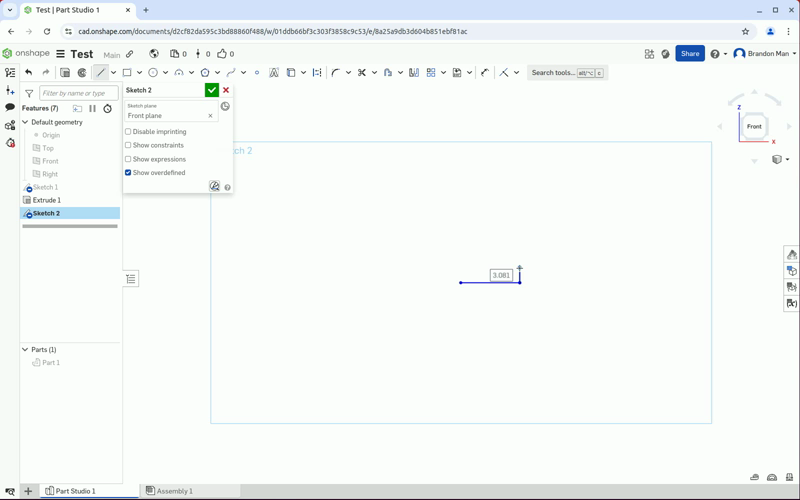
key_down(shift)
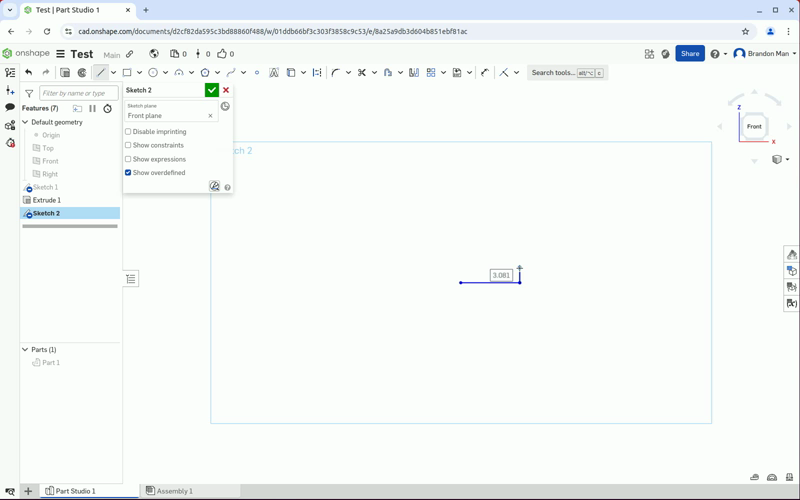
mouse_move(549, 267)
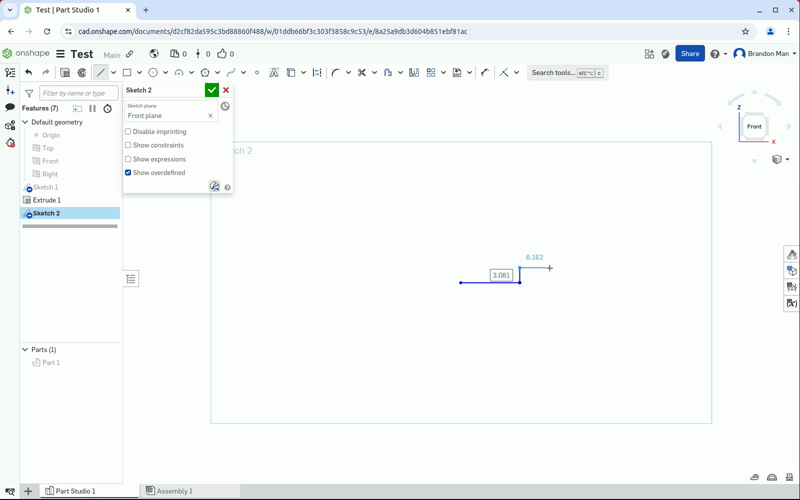
mouse_move(460, 267)
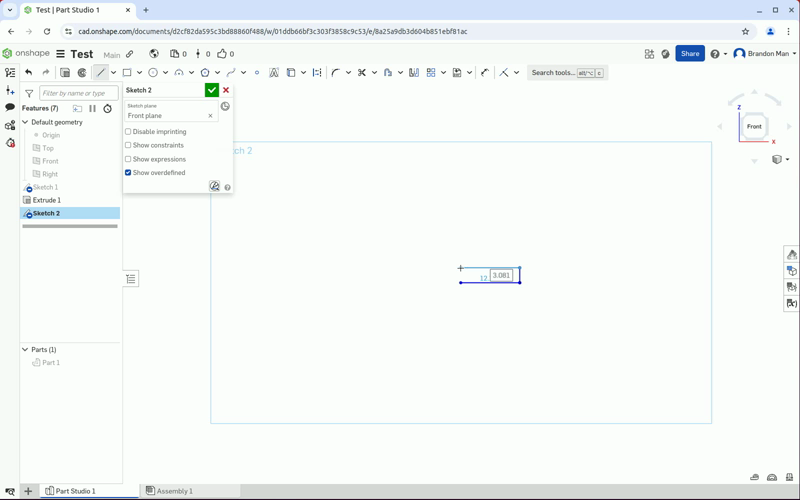
click(460, 267)
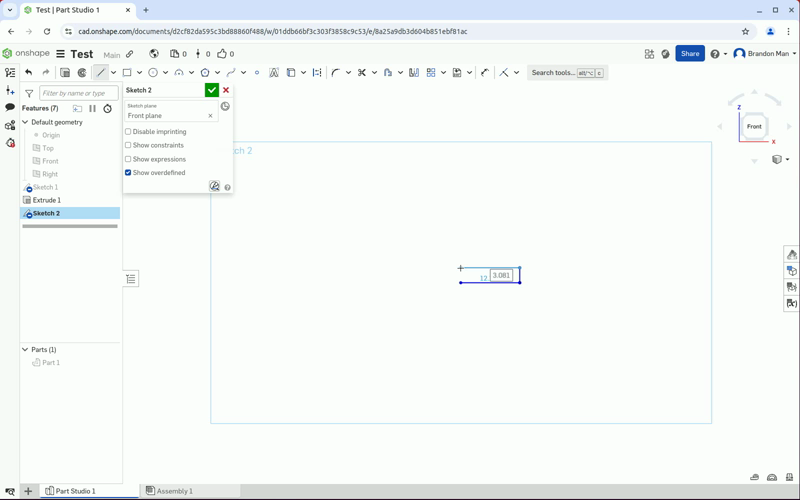
key_up(shift)
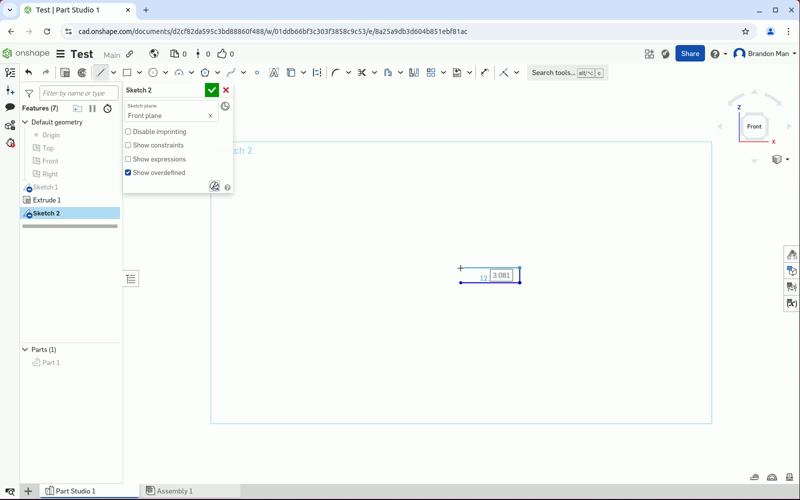
mouse_move(490, 267)
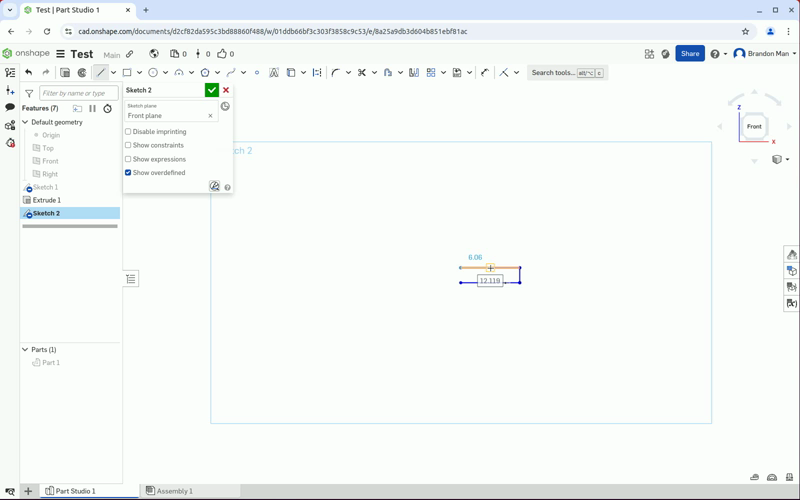
key_down(shift)
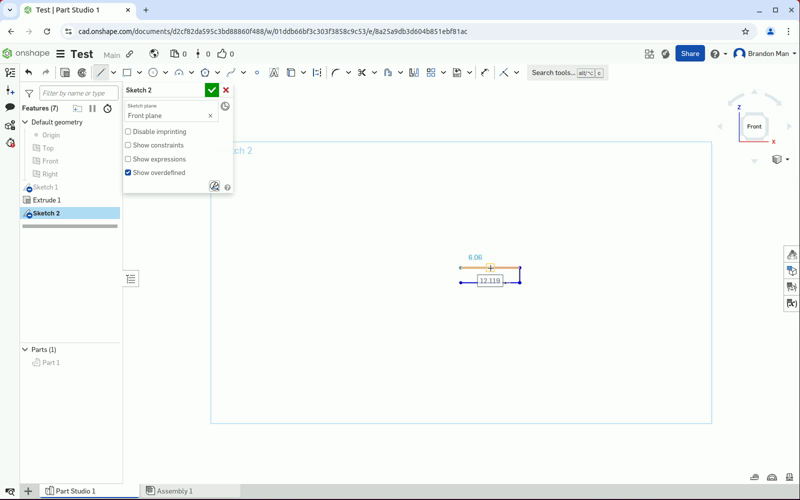
mouse_move(460, 282)
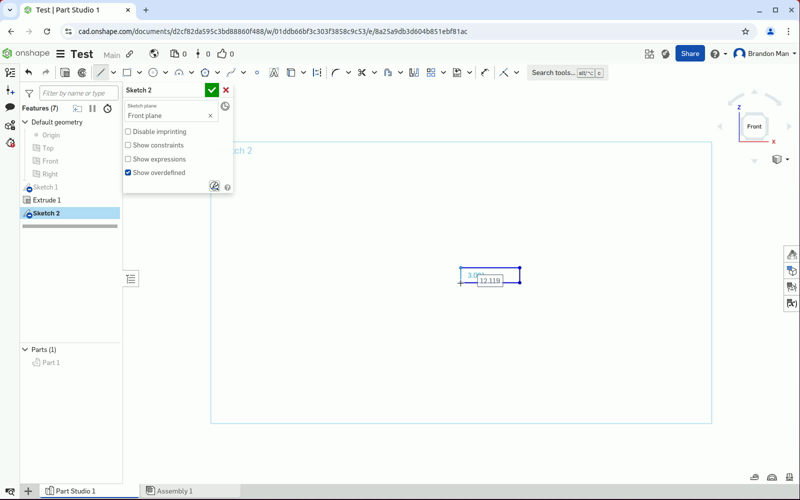
key_up(shift)
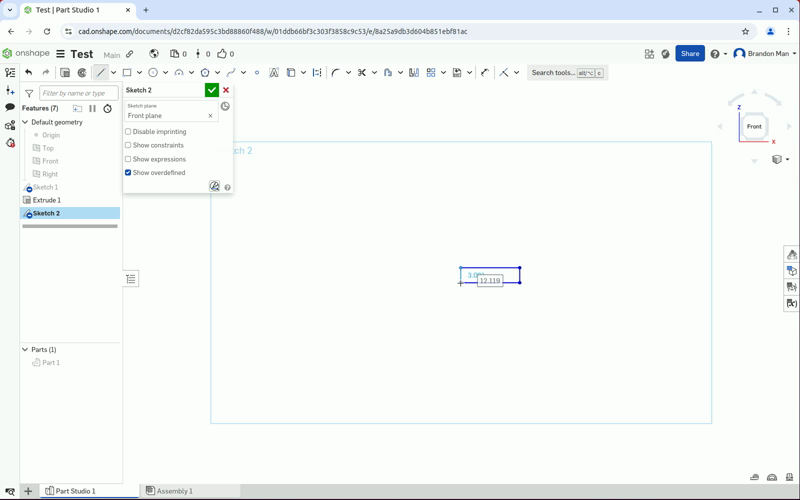
click(460, 282)
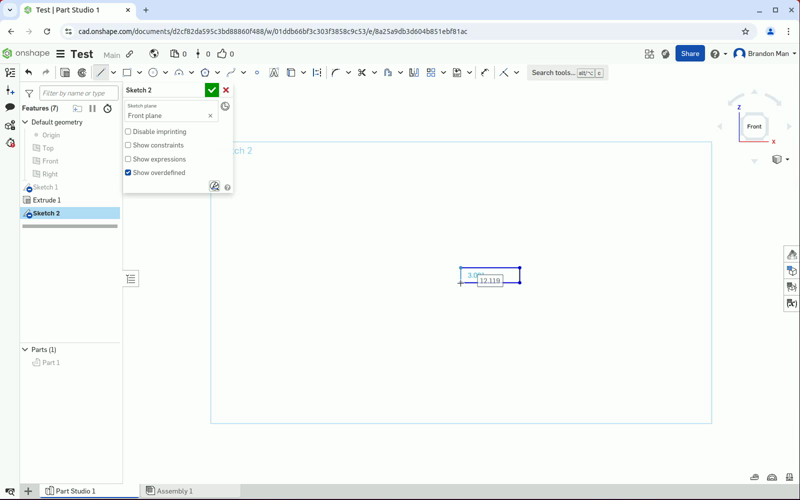
key(esc)
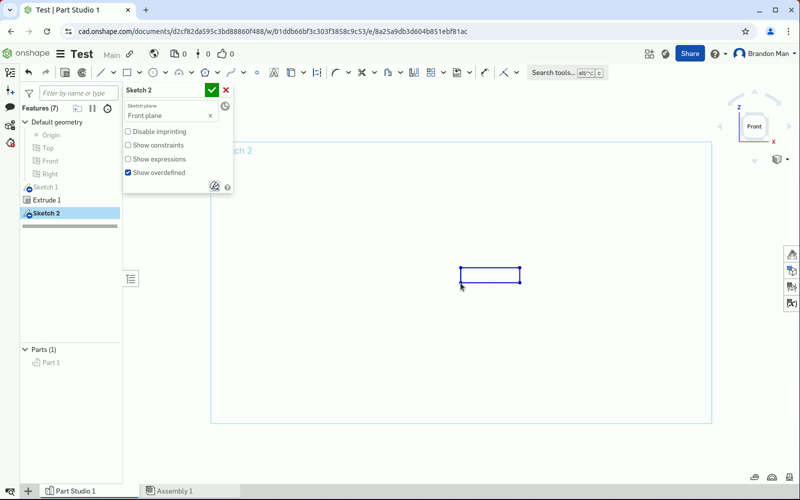
mouse_move(495, 279)
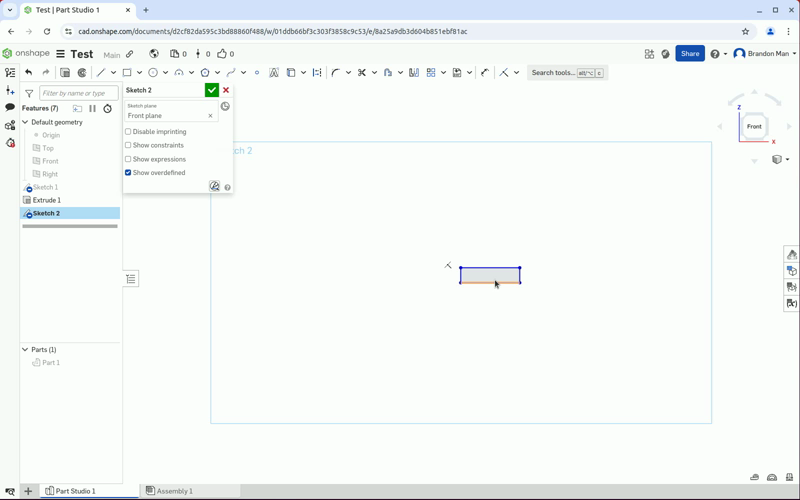
scroll(6)
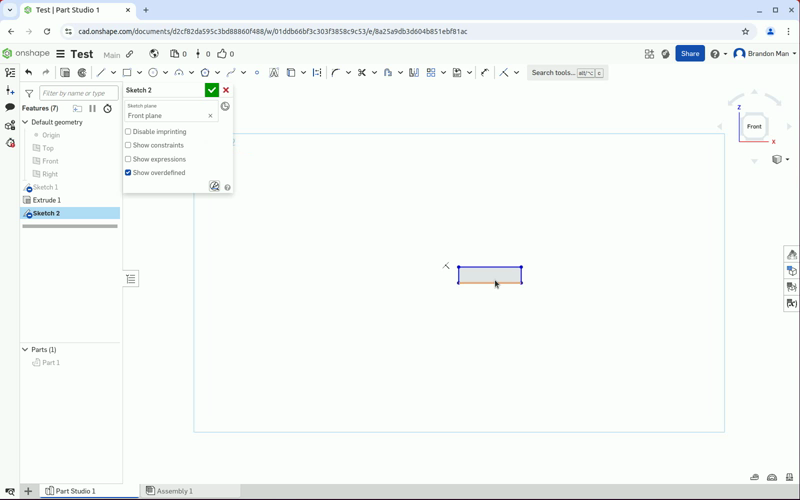
scroll(6)
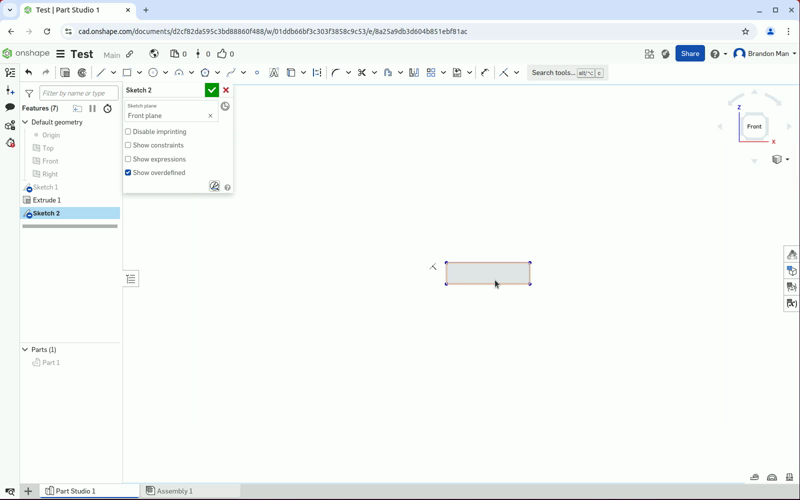
scroll(6)
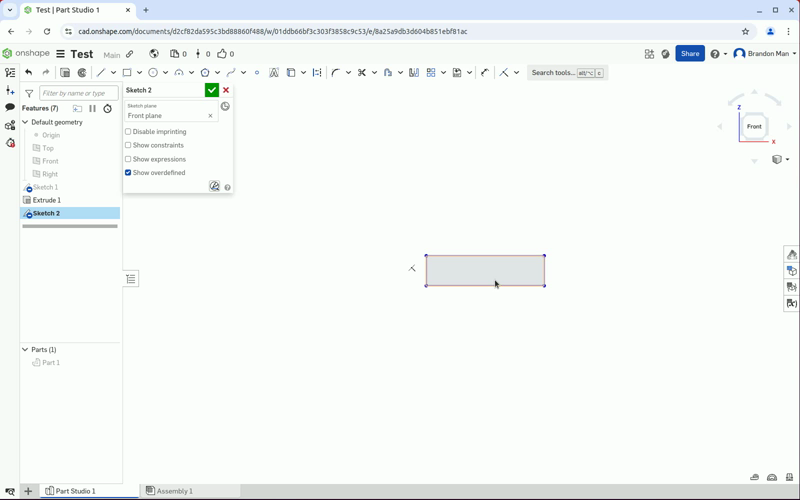
scroll(6)
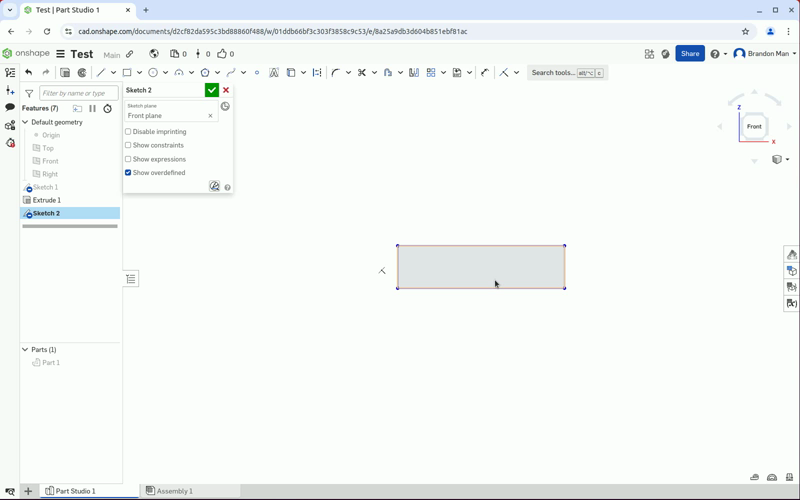
scroll(6)
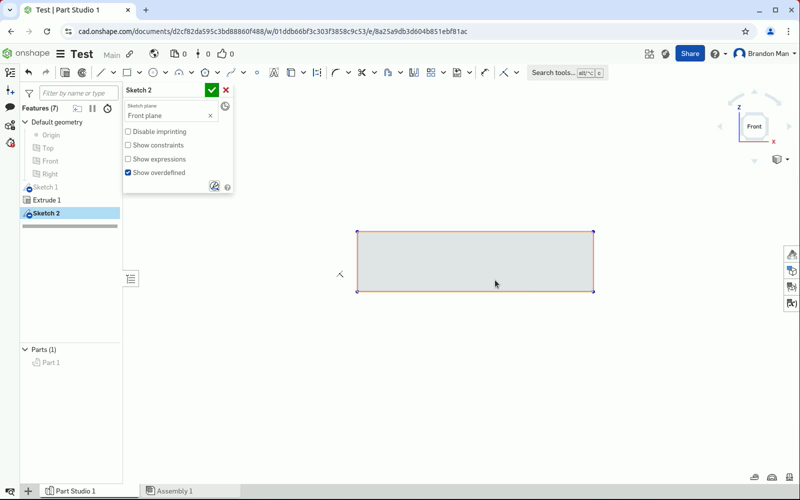
scroll(6)
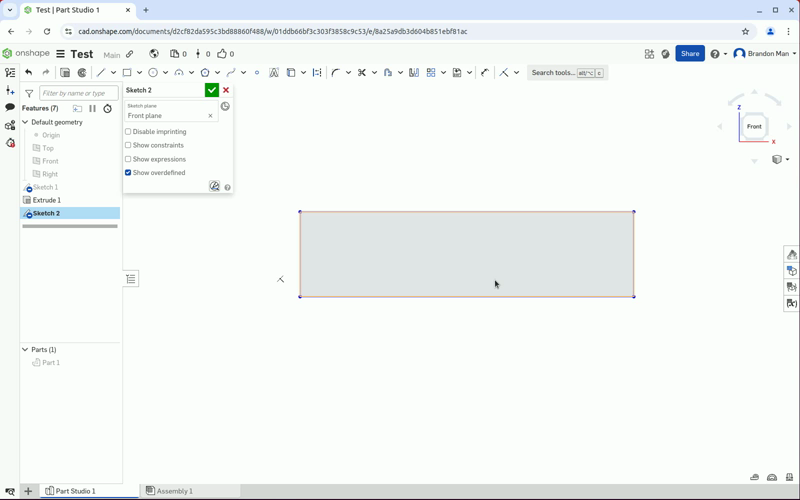
scroll(6)
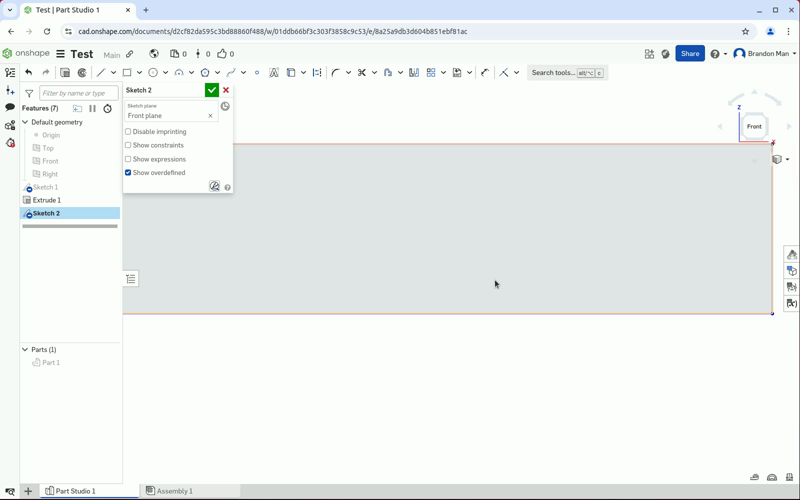
click(495, 279)
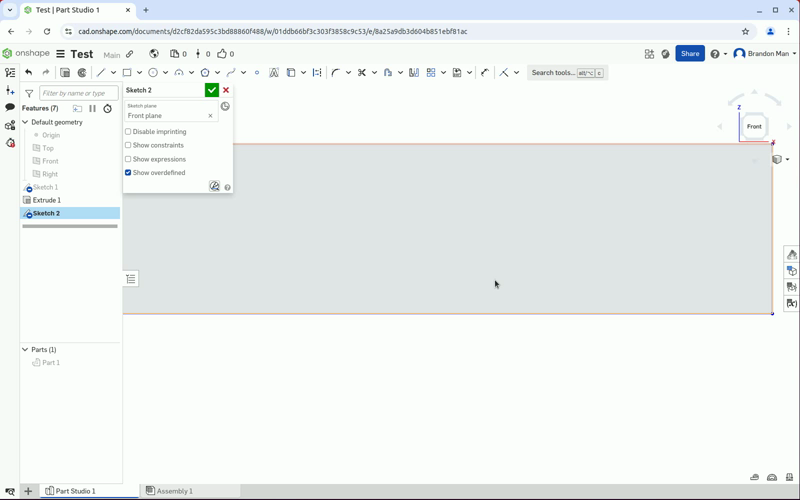
scroll(-6)
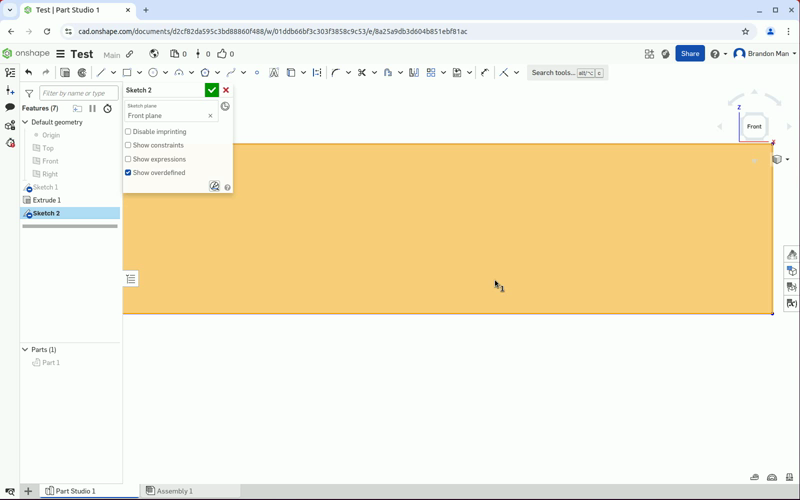
scroll(-6)
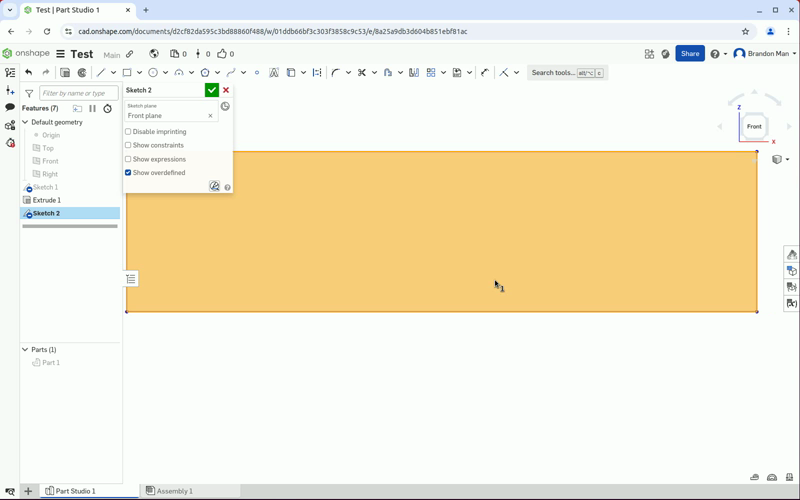
scroll(-6)
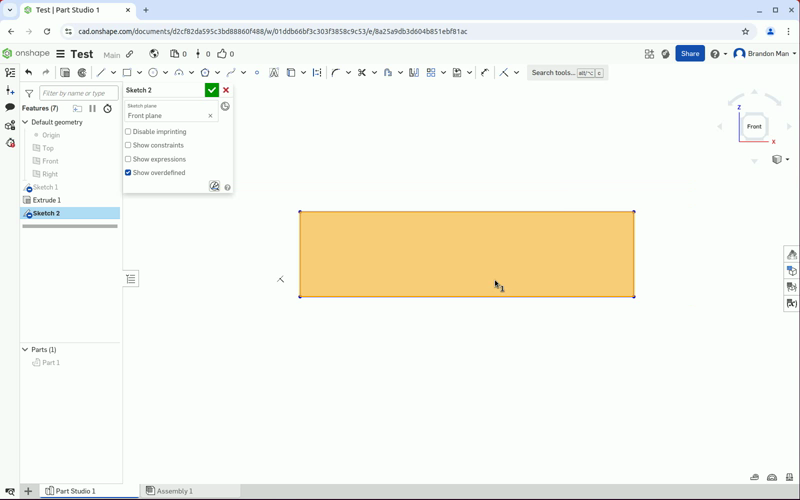
scroll(-6)
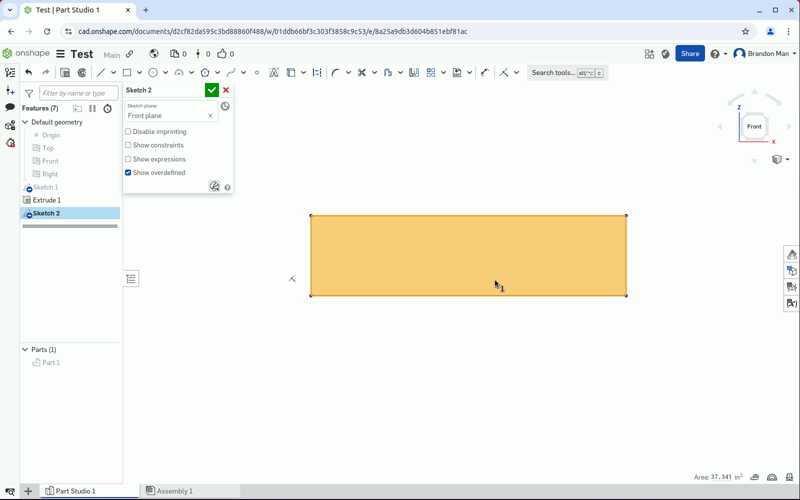
scroll(-6)
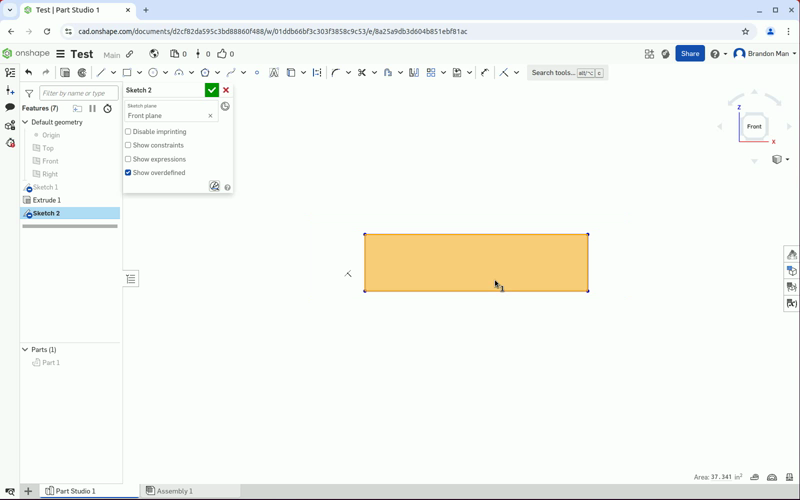
scroll(-6)
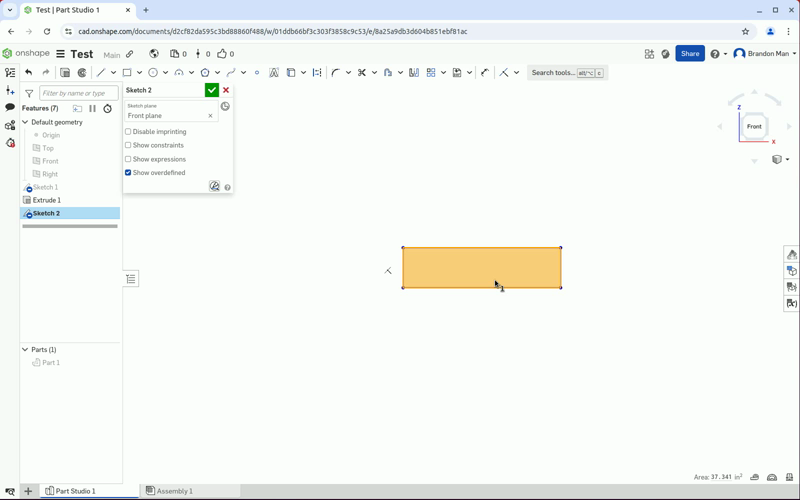
scroll(-6)
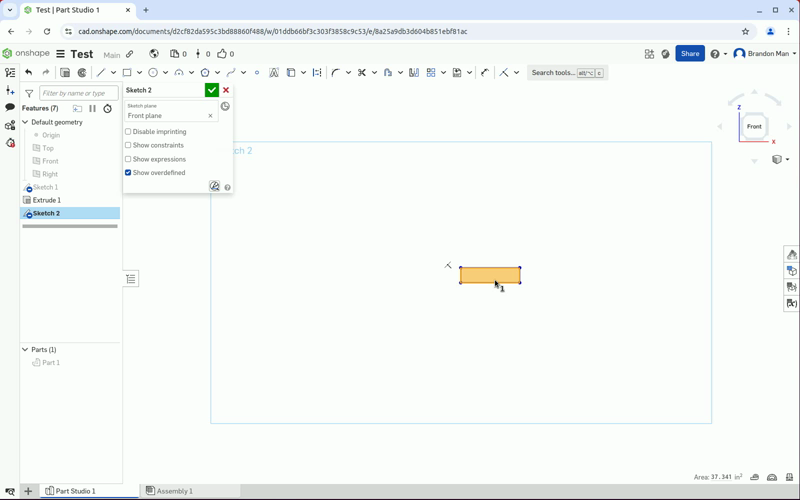
mouse_move(73, 352)
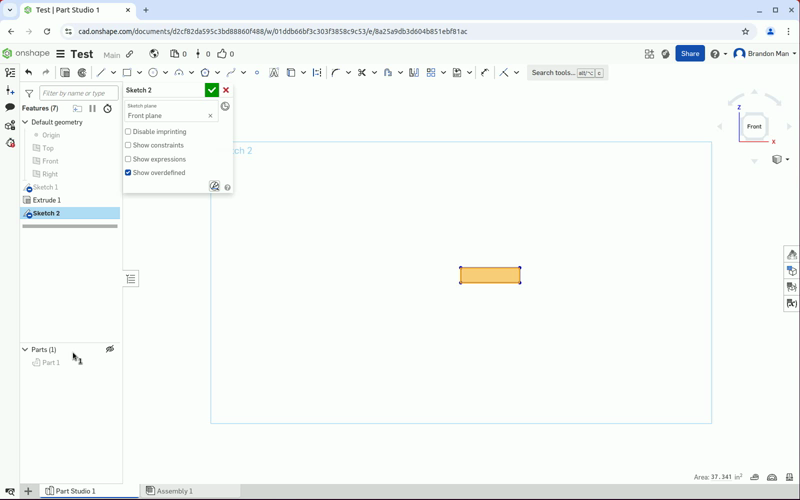
key(shift+y)
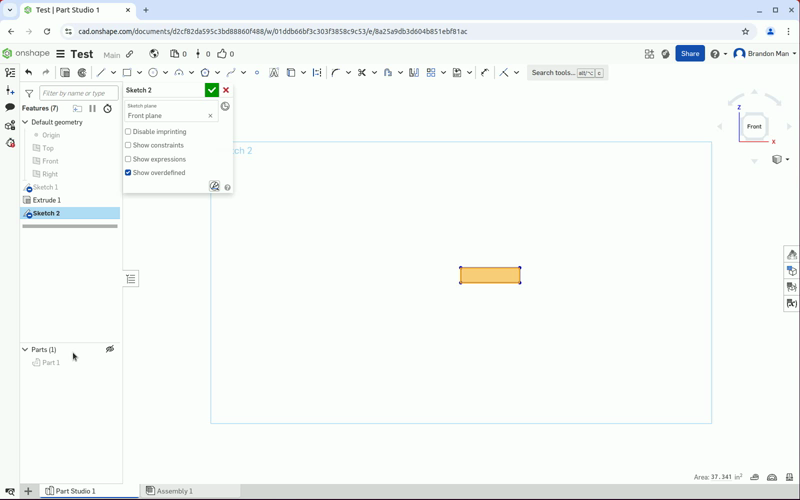
key(shift+e)
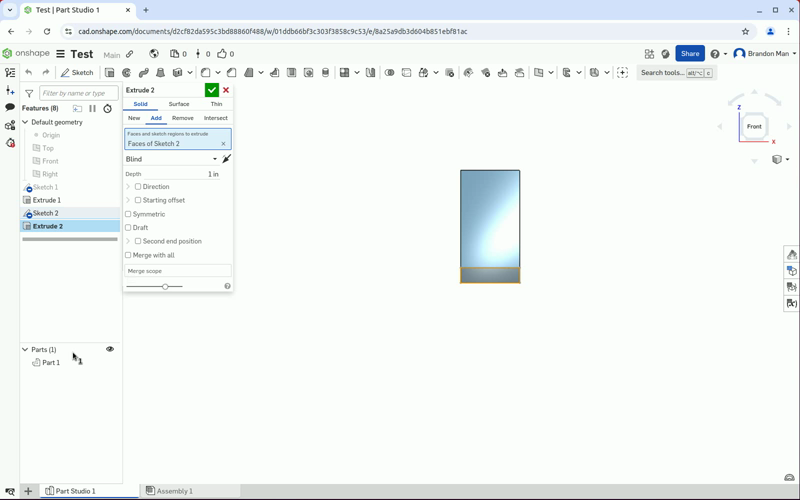
mouse_move(143, 106)
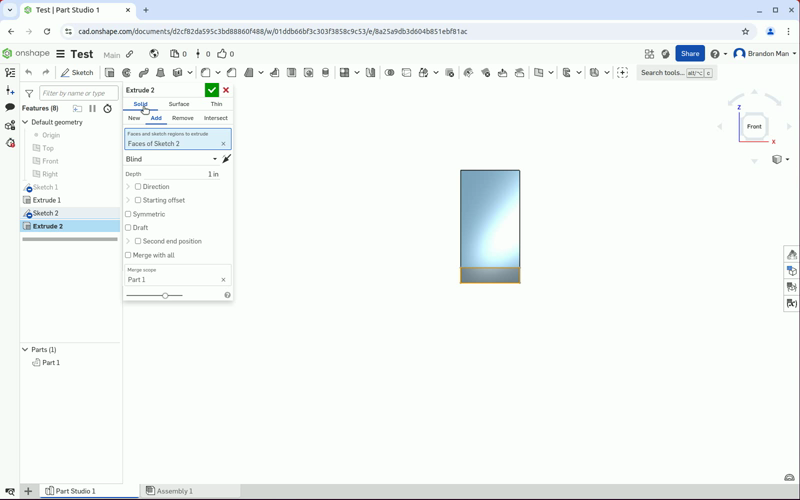
click(143, 106)
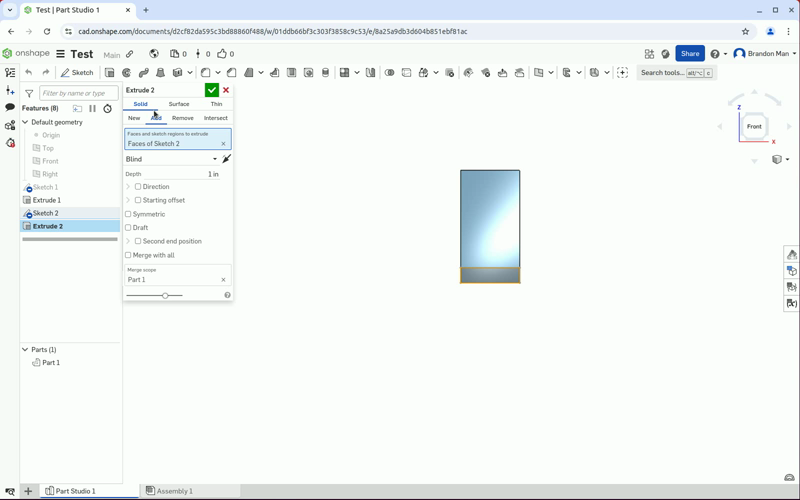
mouse_move(186, 120)
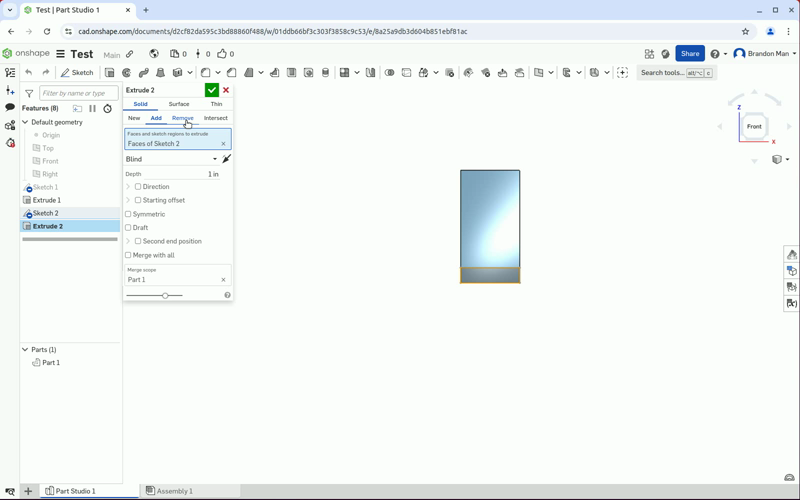
click(186, 120)
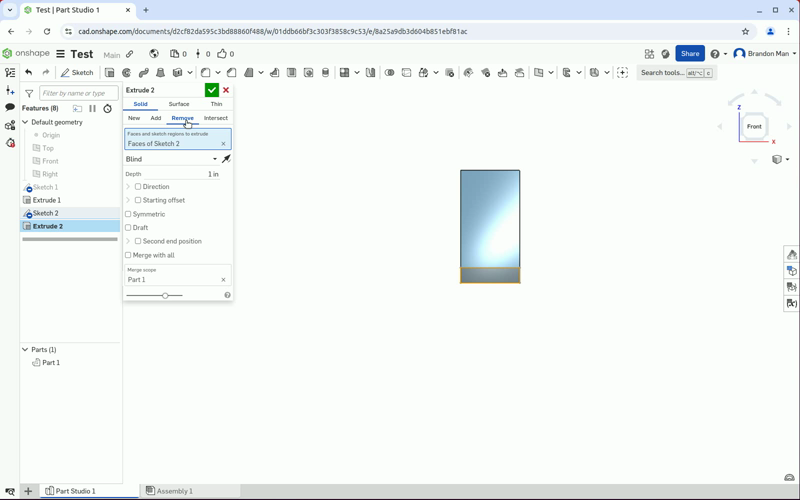
key(tab, 4)
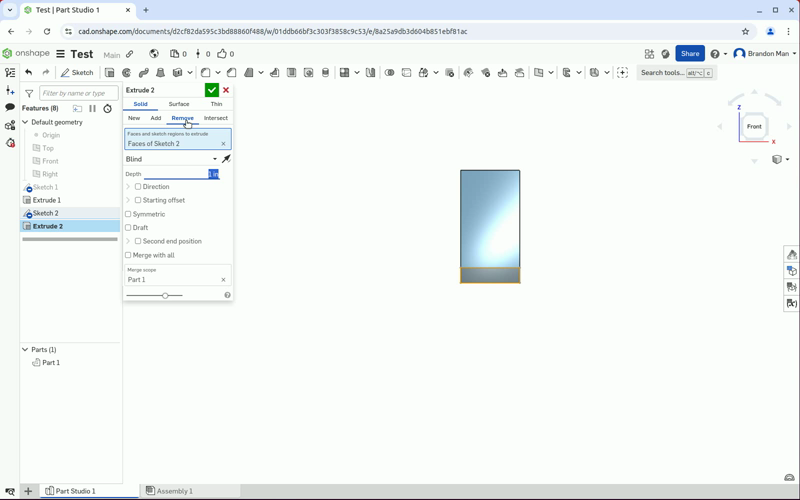
text(1.926)
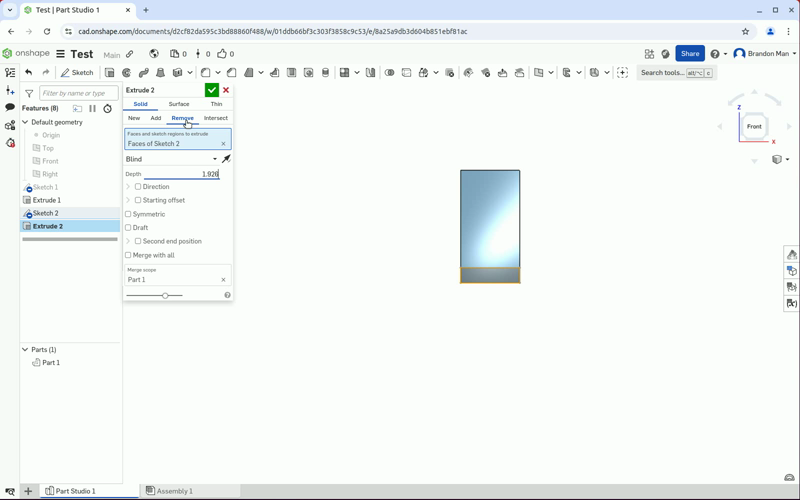
key(tab, 6)
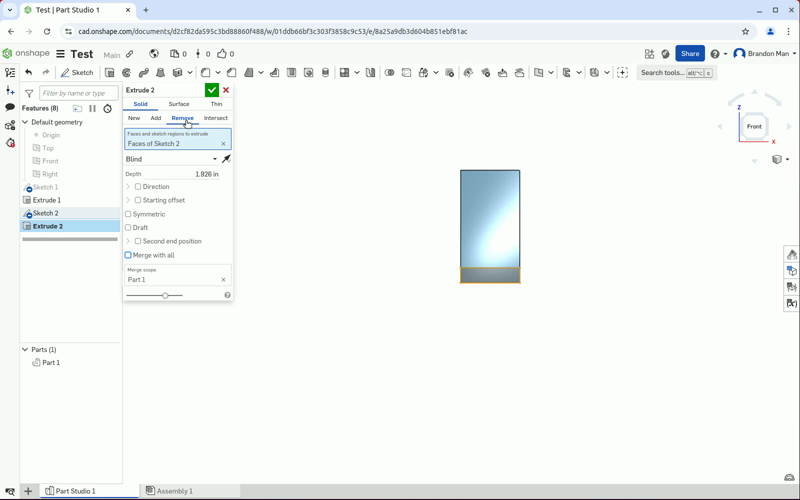
key(space)
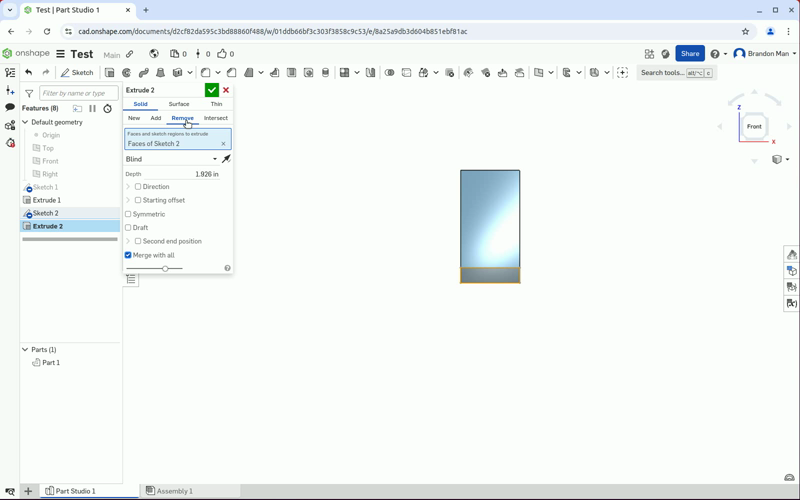
key(enter)
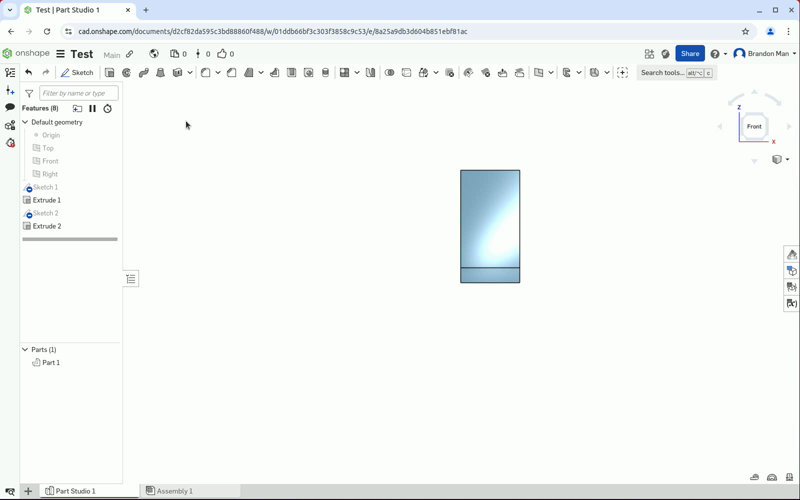
key(shift+h)
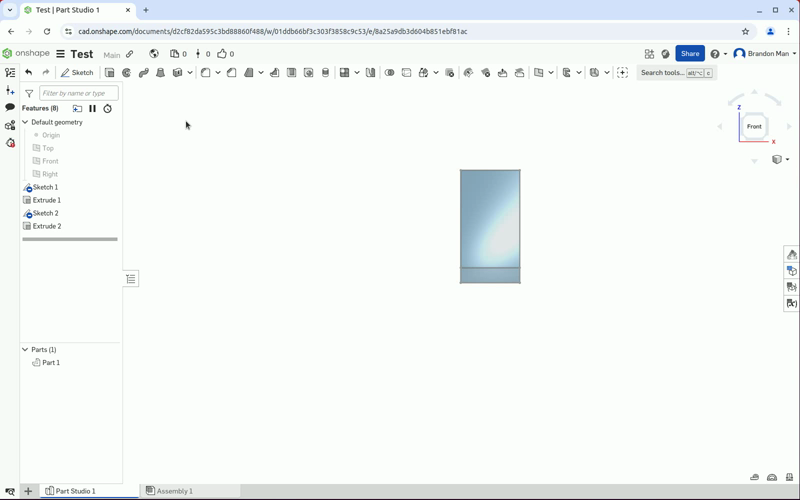
key(shift+h)
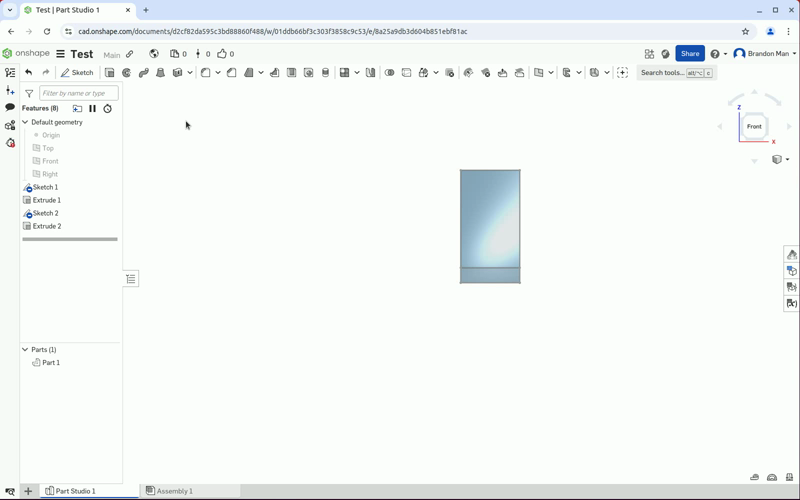
key(shift+7)
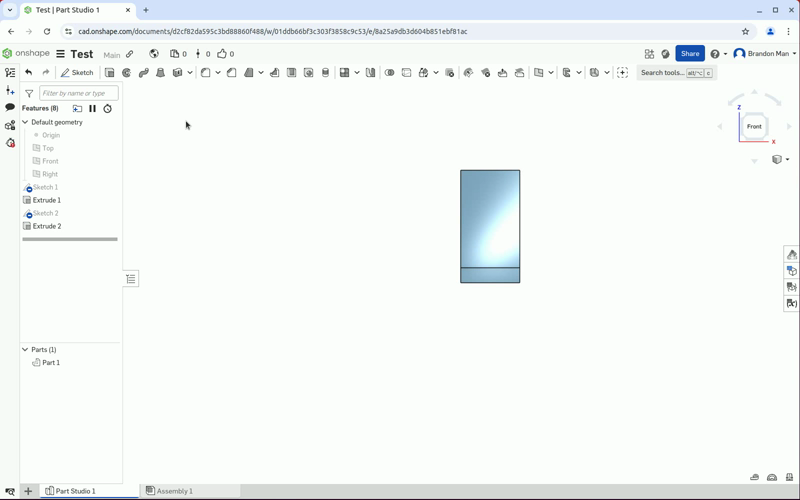
key(left, 2)
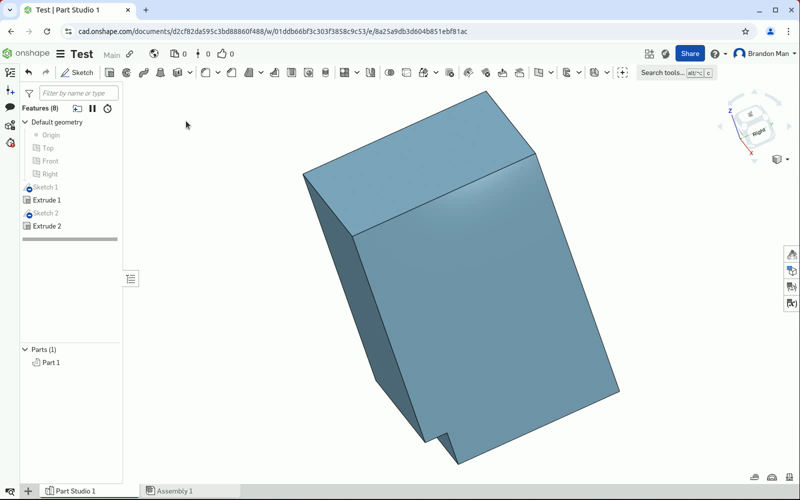
key(down, 2)
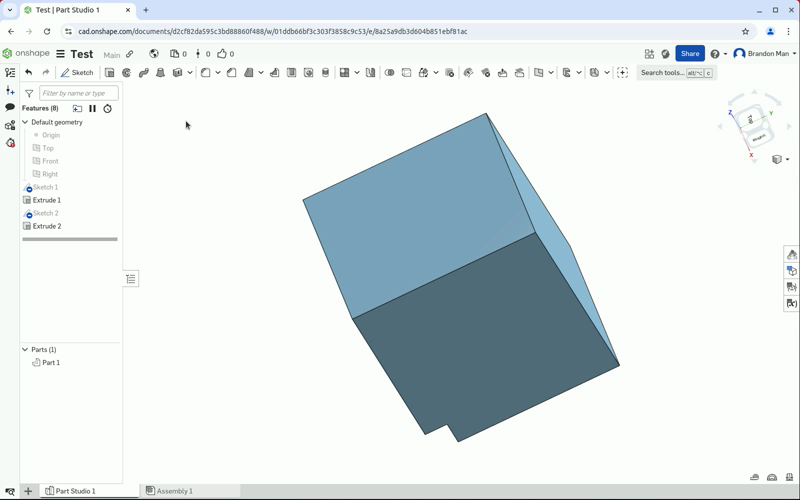
key(up, 2)
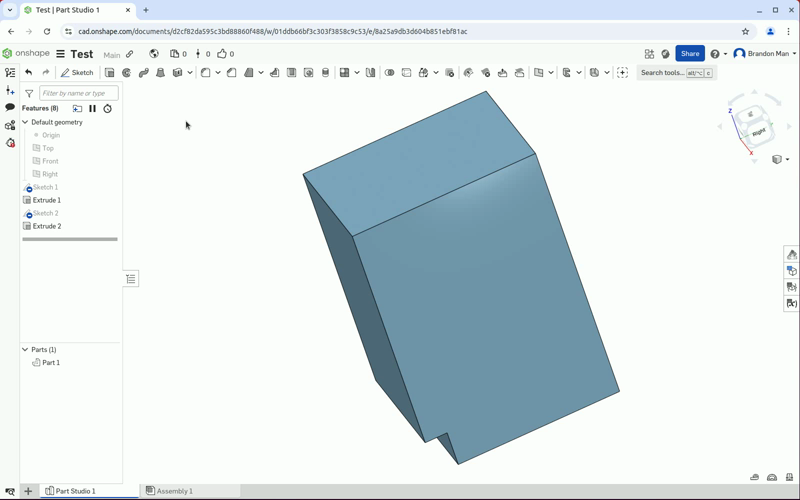
key(right, 2)
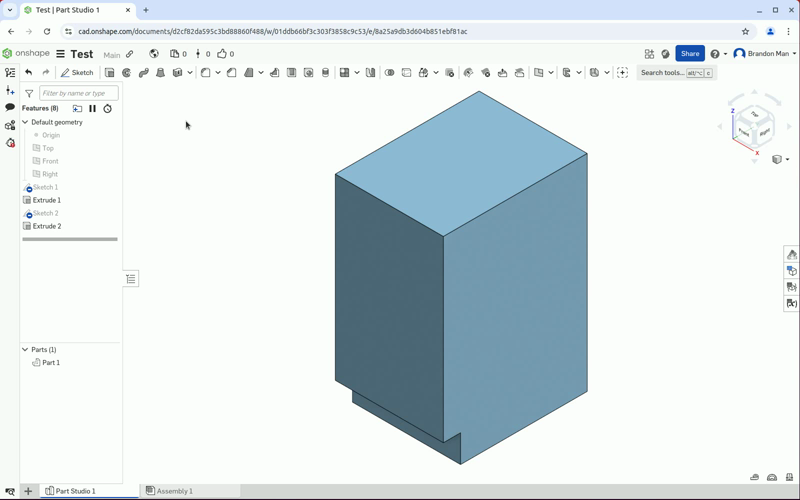
mouse_move(73, 189)
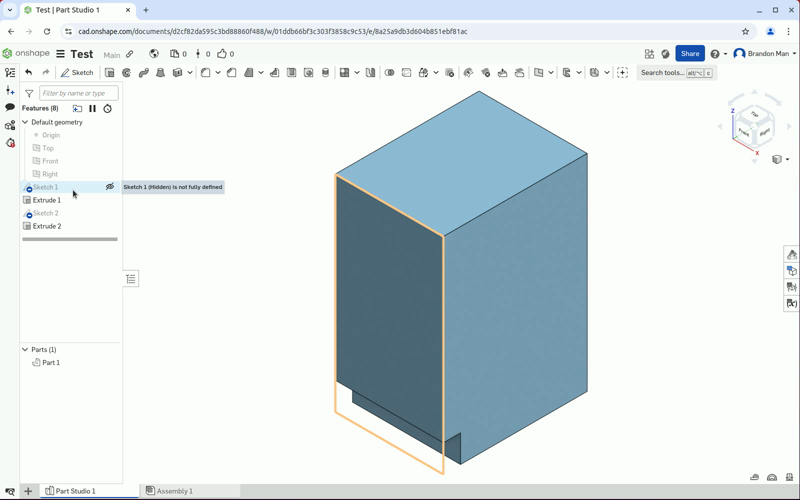
click(73, 189)